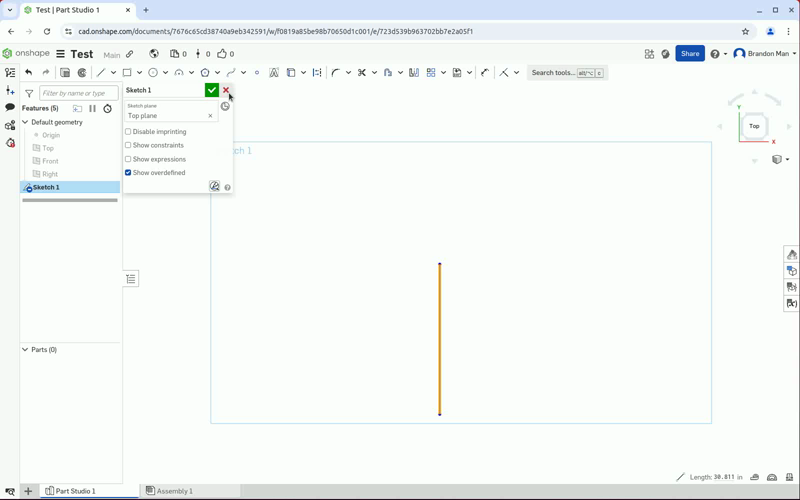
key(shift+h)
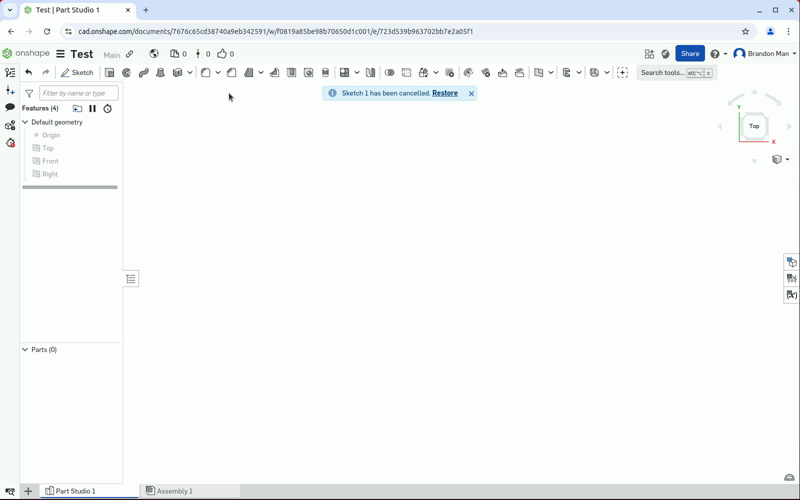
mouse_move(73, 352)
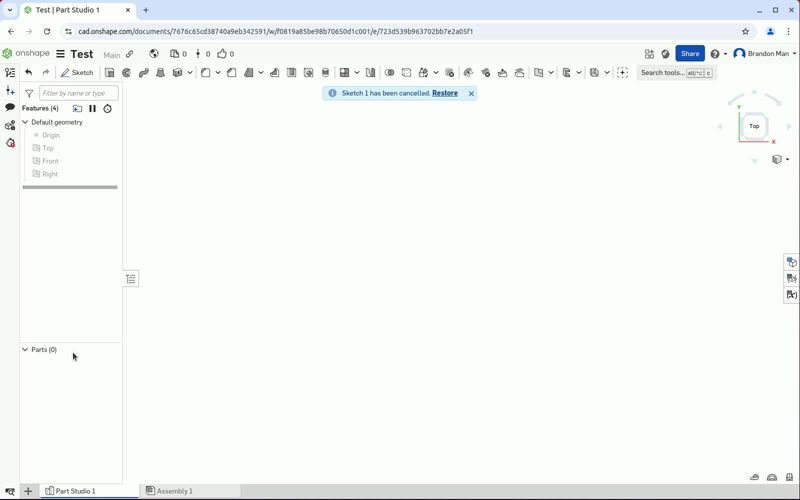
key(y)
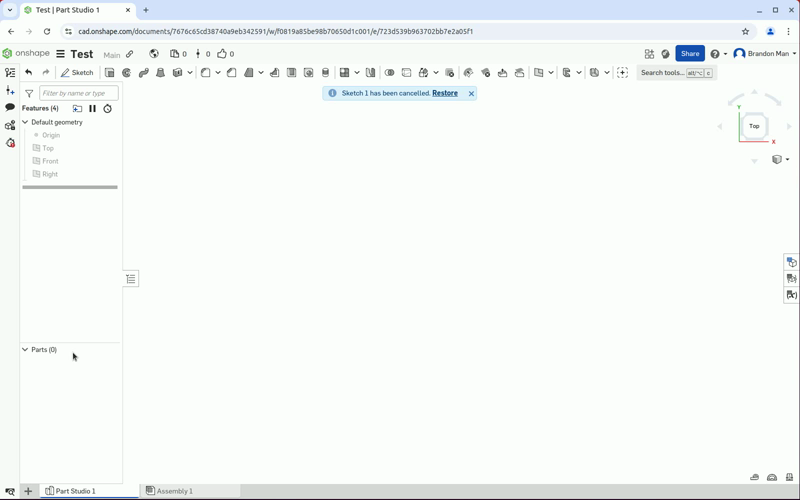
key(shift+p)
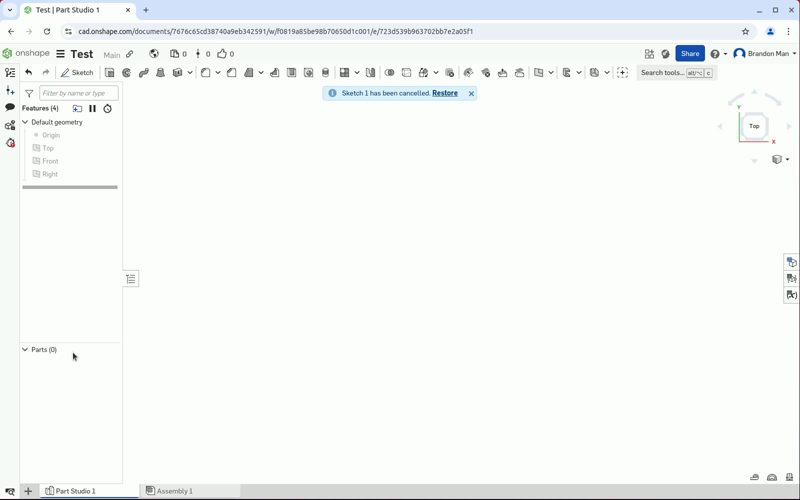
key(space)
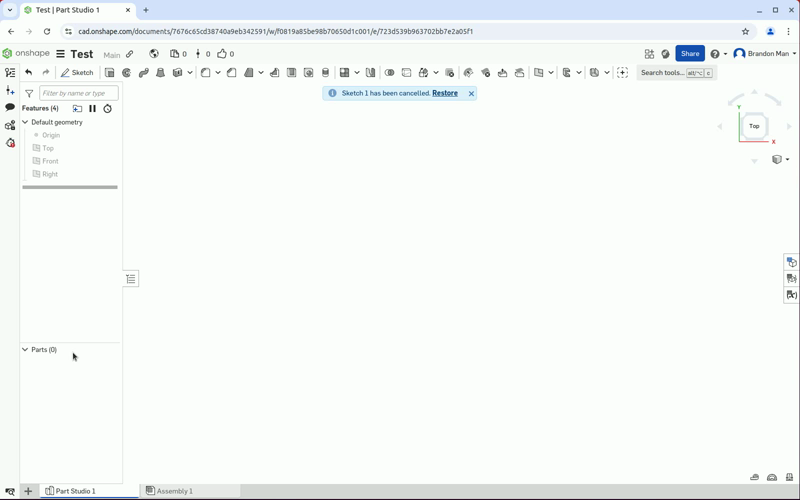
key_down(shift)
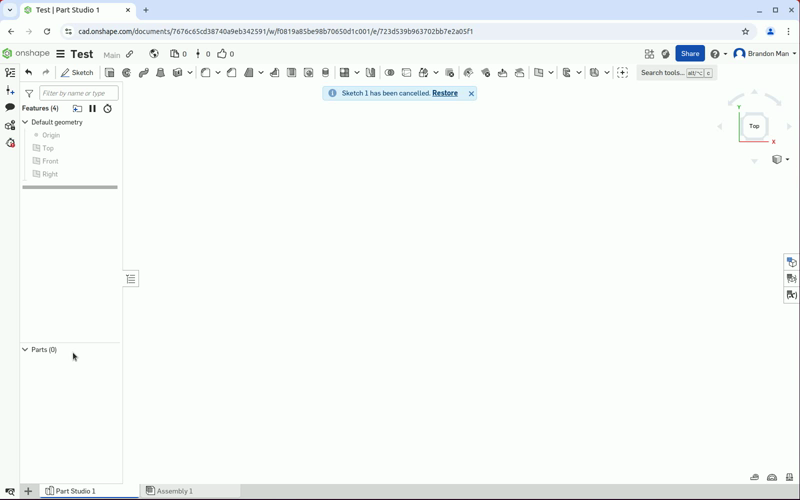
key(up)
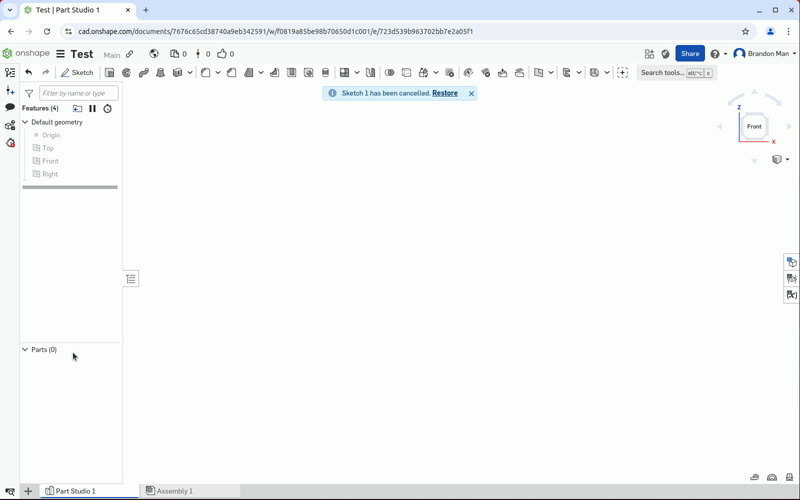
key_up(shift)
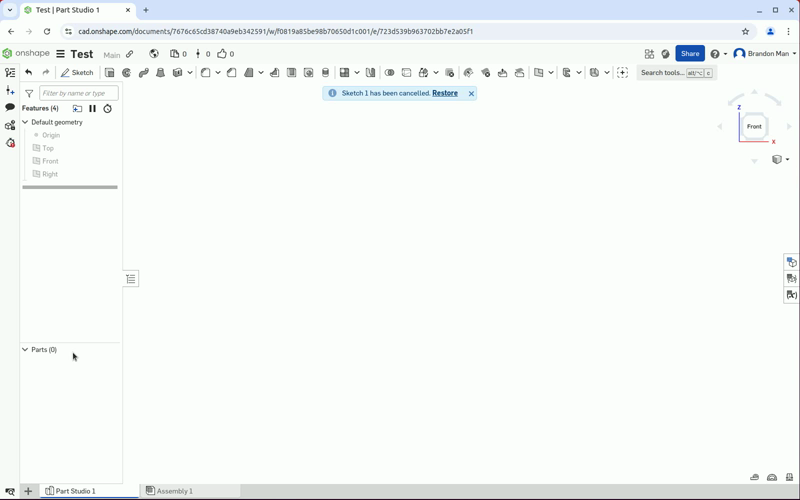
key(space)
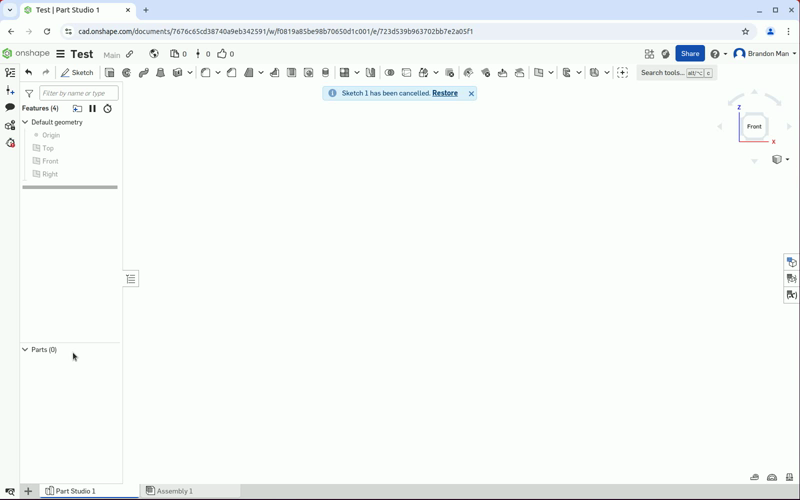
key_down(shift)
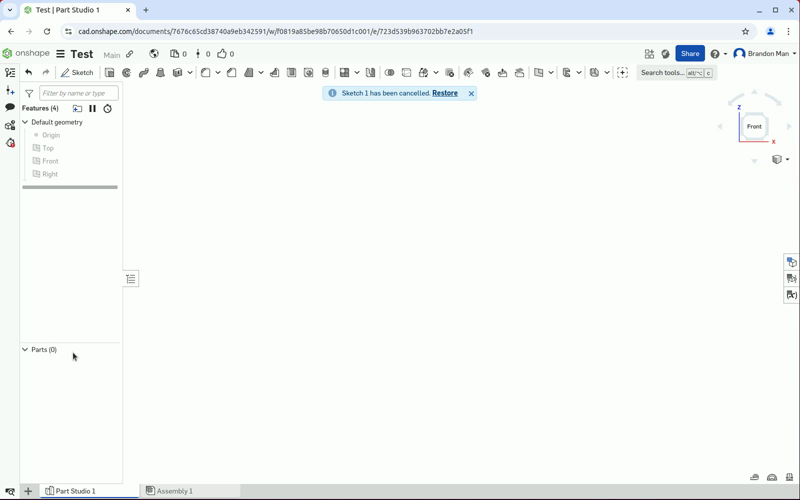
key(left)
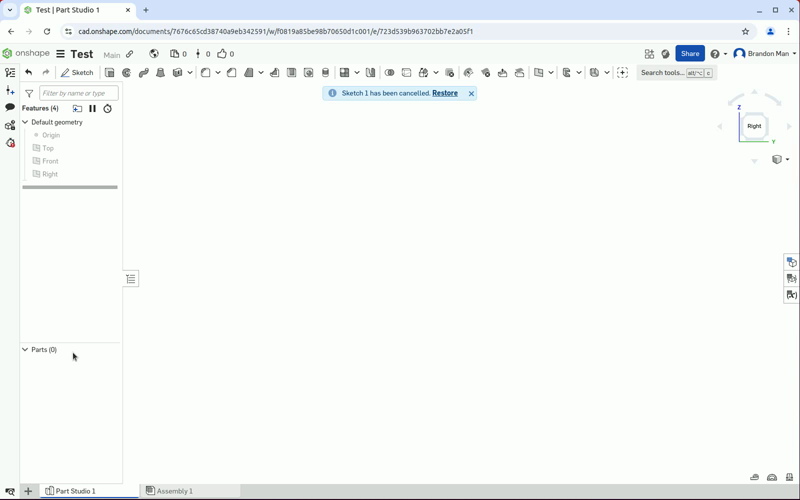
key_up(shift)
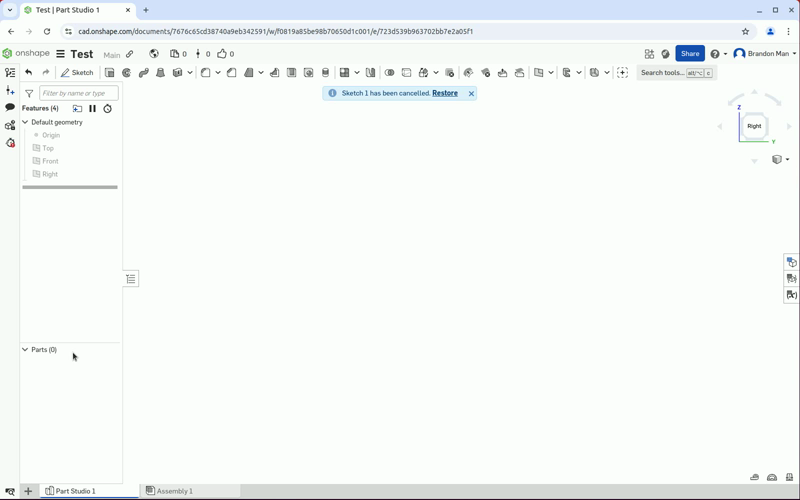
mouse_move(73, 352)
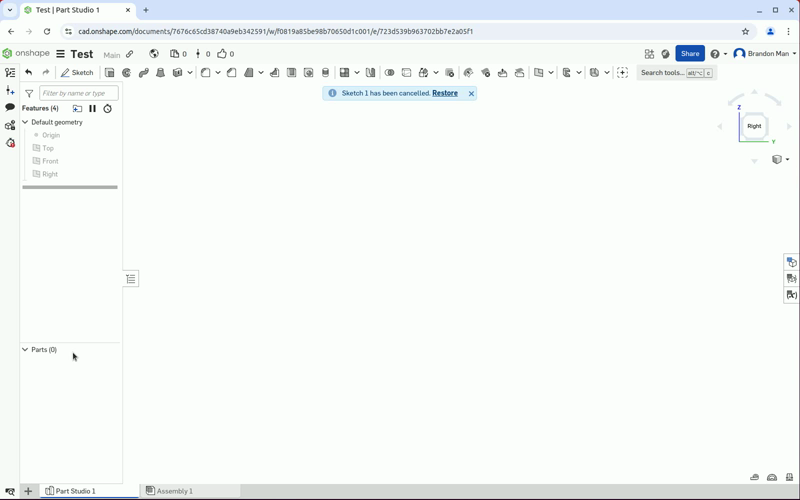
key(shift+y)
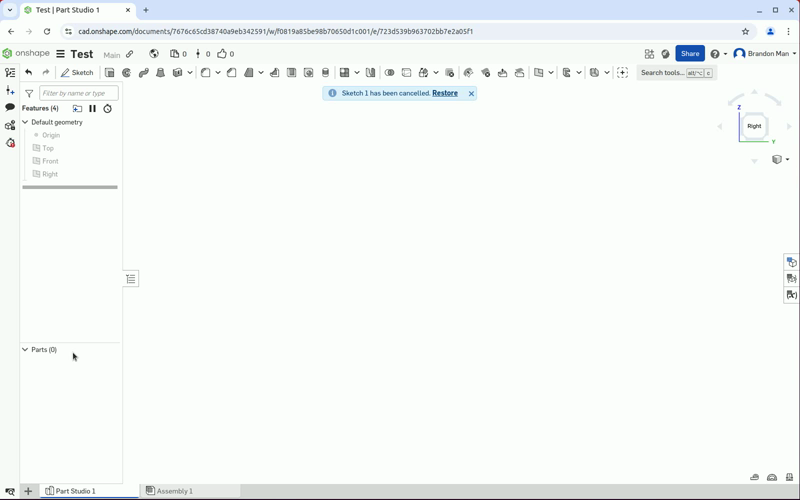
key(shift+s)
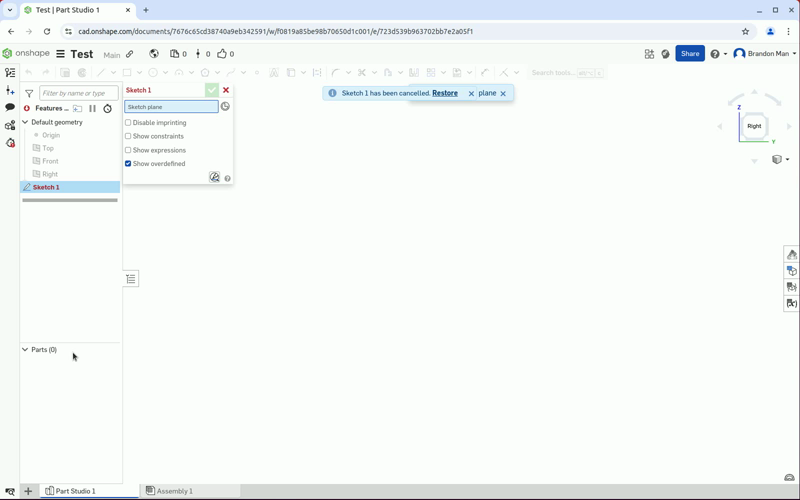
mouse_move(73, 176)
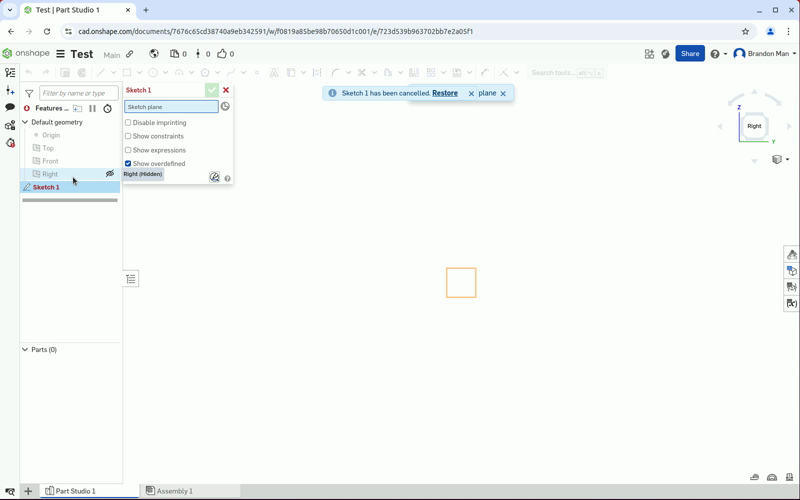
click(73, 176)
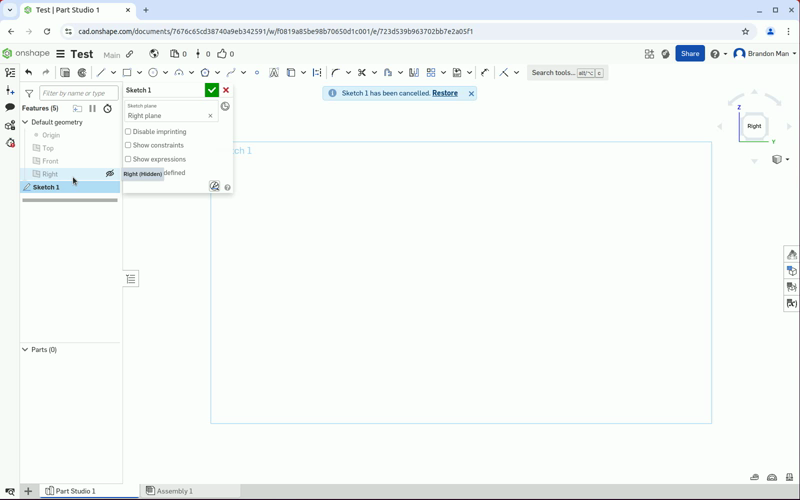
mouse_move(73, 352)
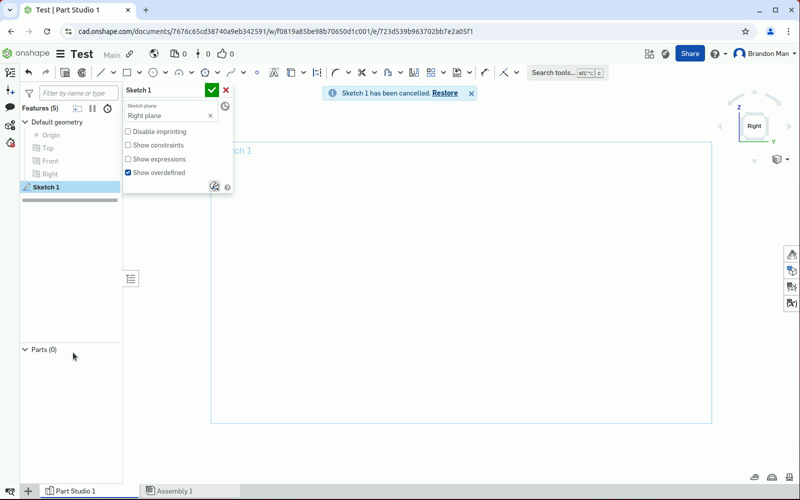
key(y)
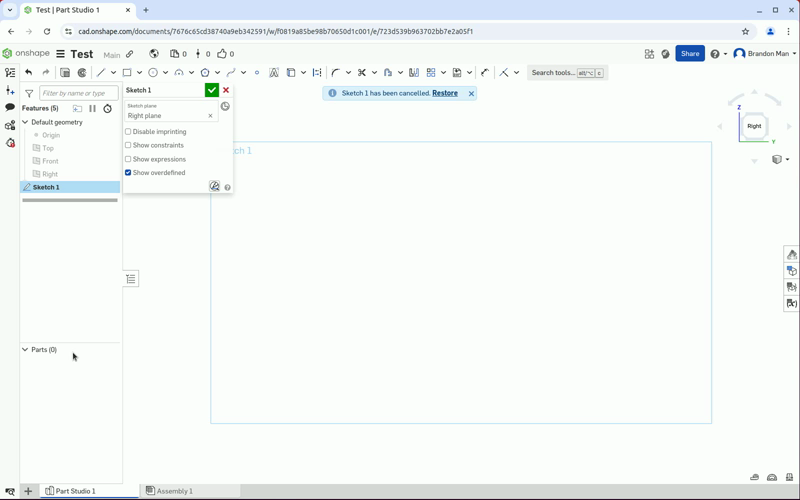
key(a)
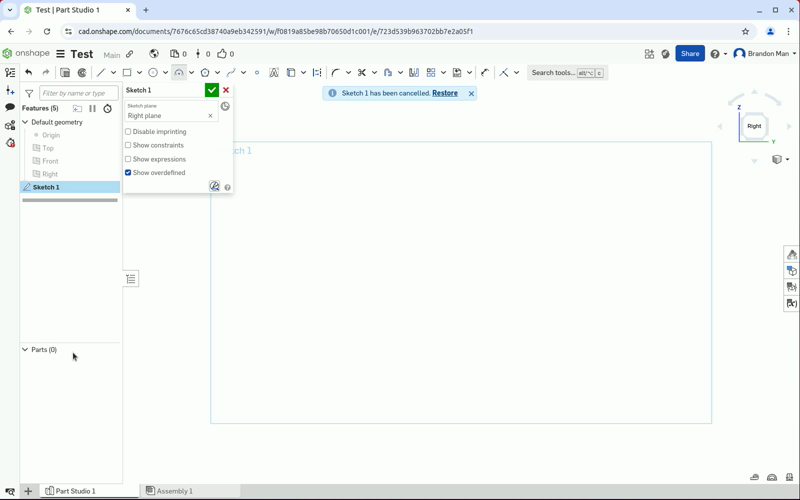
key_down(shift)
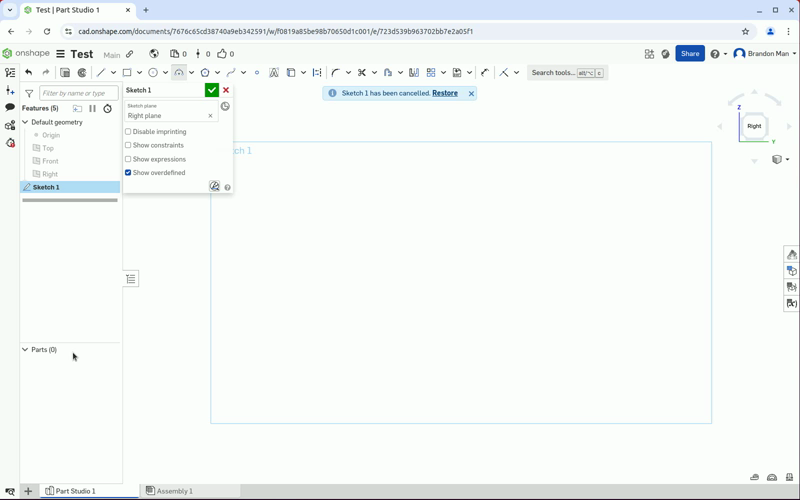
mouse_move(419, 387)
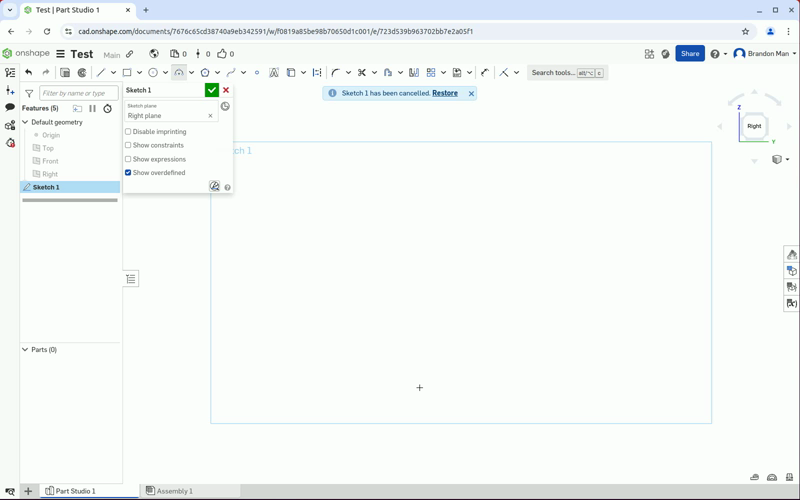
click(419, 387)
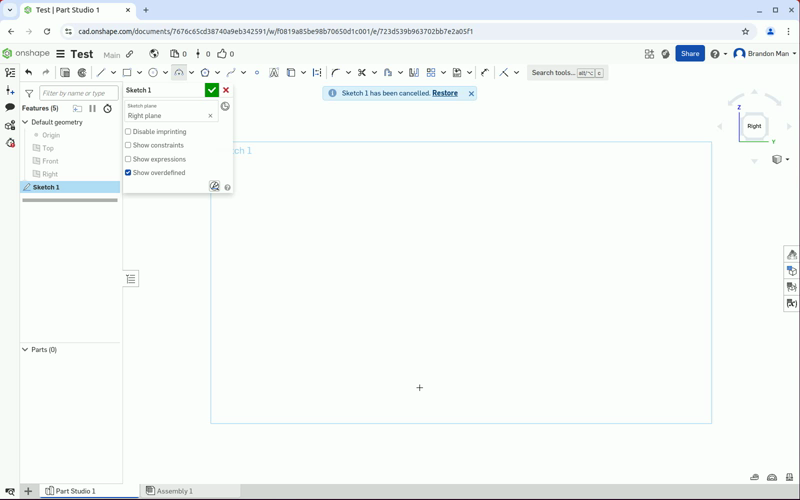
key_up(shift)
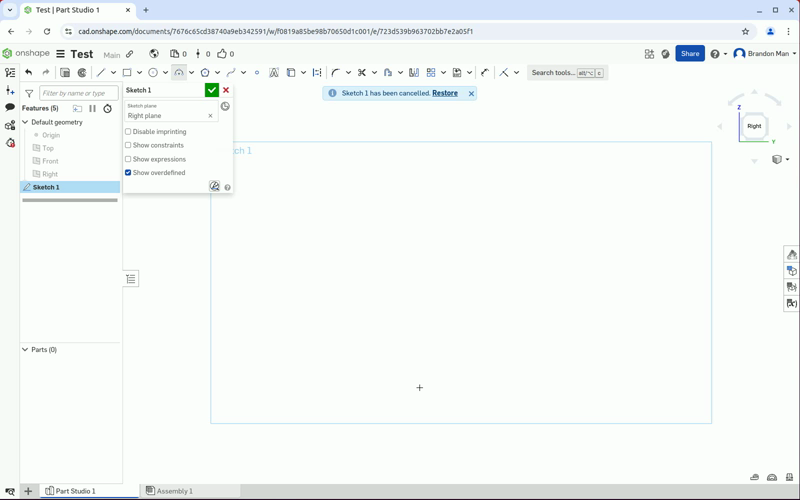
key_down(shift)
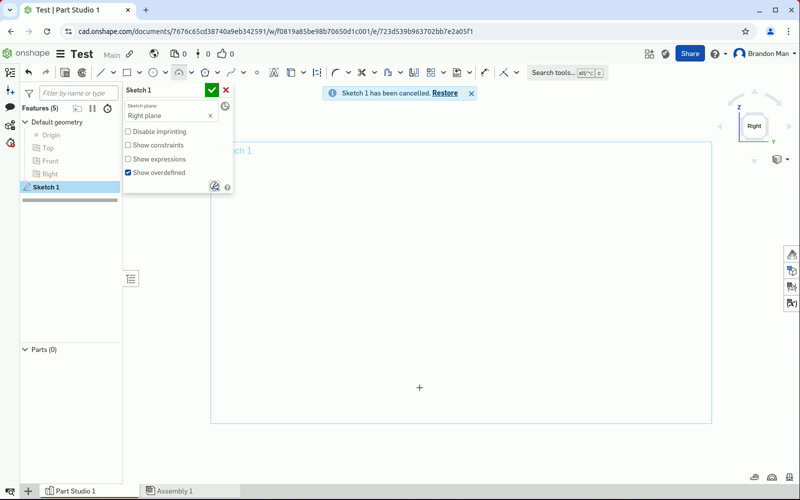
mouse_move(501, 387)
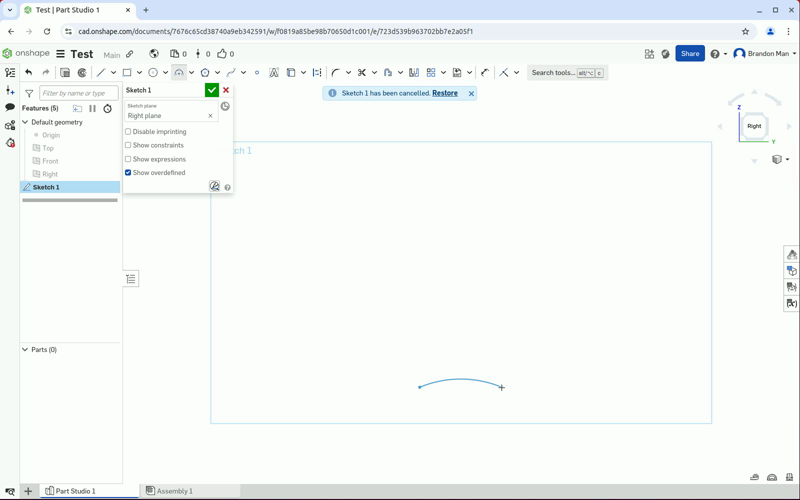
click(501, 387)
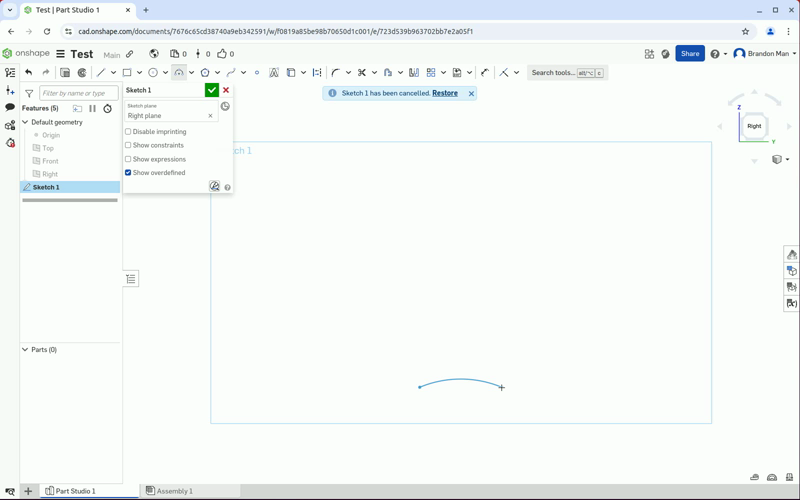
mouse_move(460, 394)
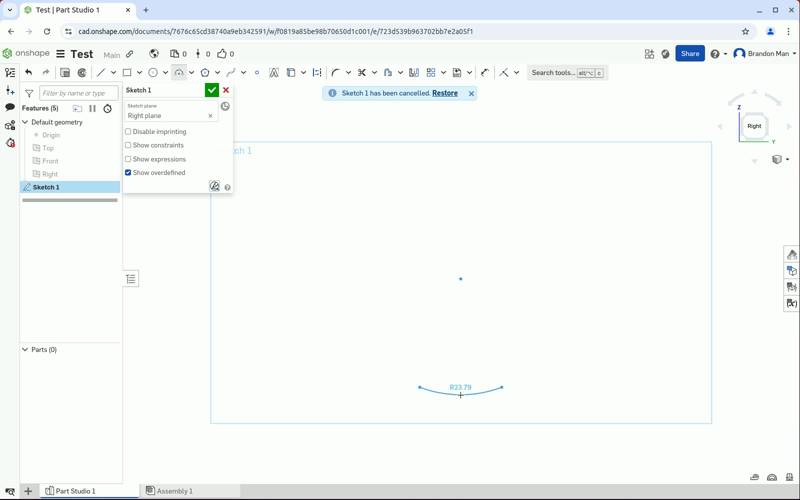
click(460, 394)
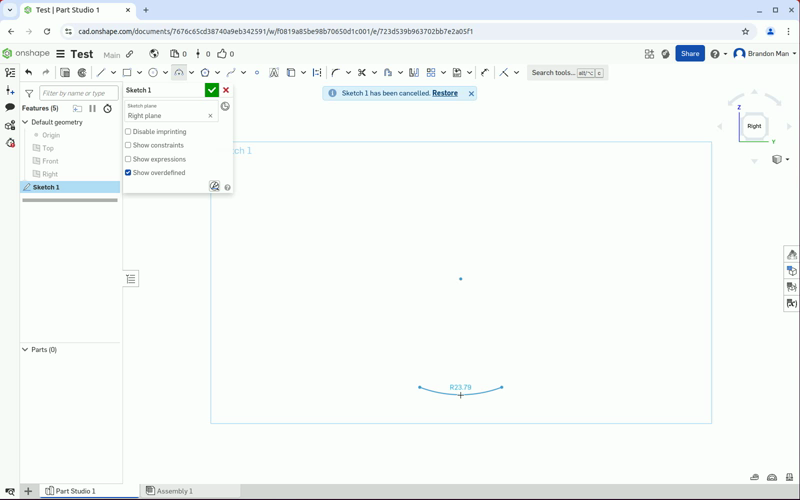
key_up(shift)
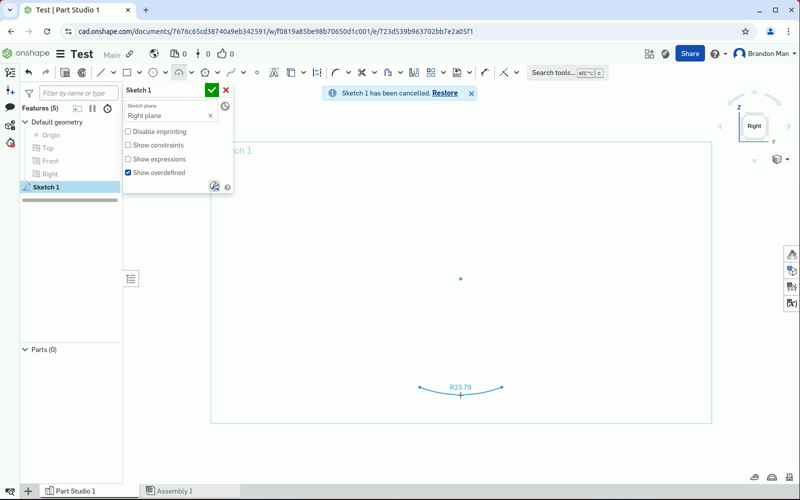
key(esc)
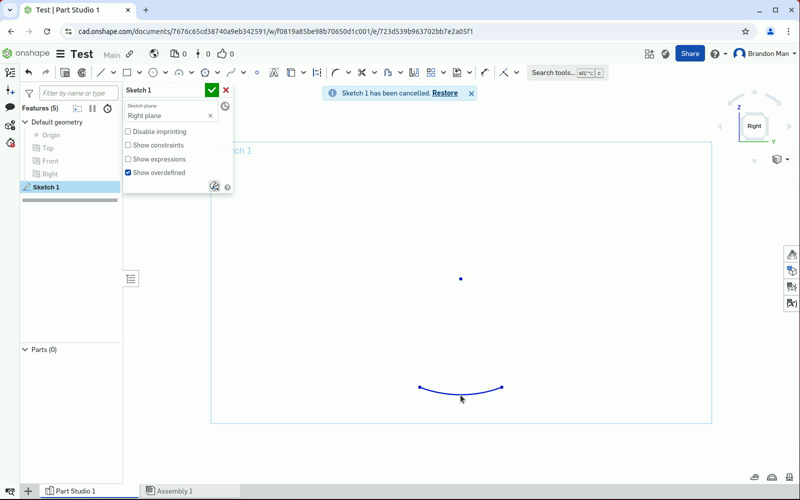
key(l)
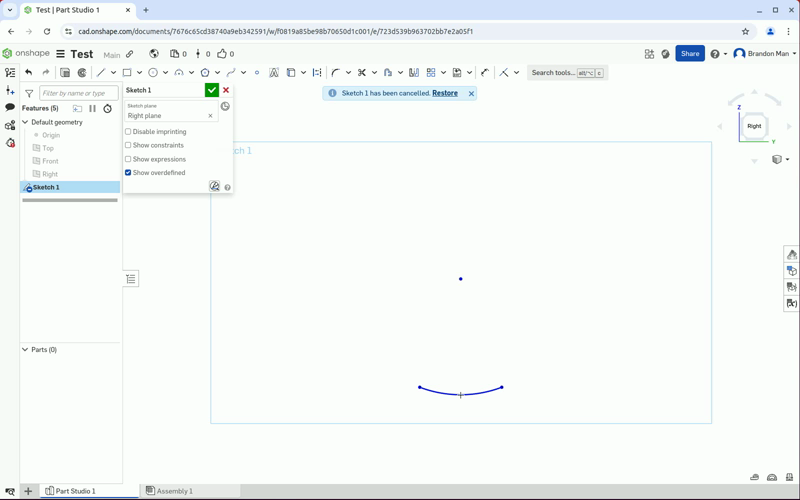
mouse_move(501, 387)
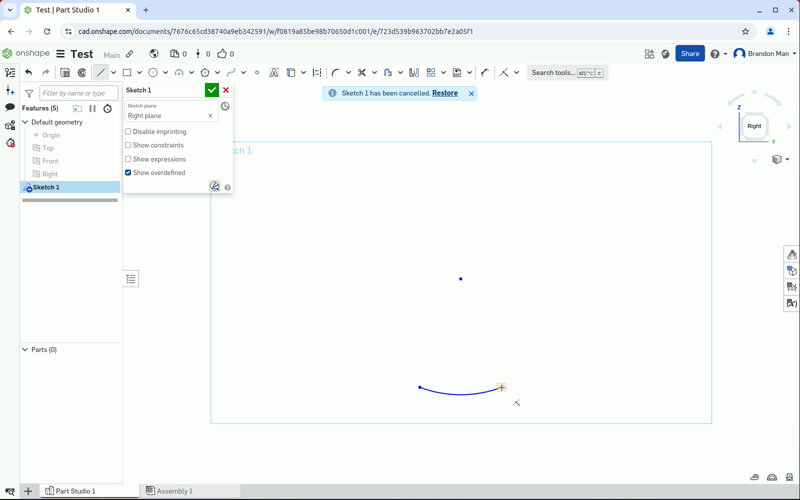
click(501, 387)
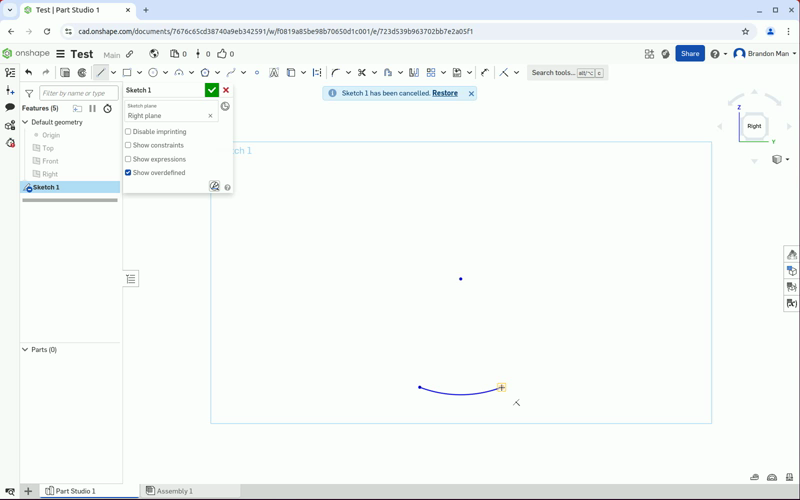
key_down(shift)
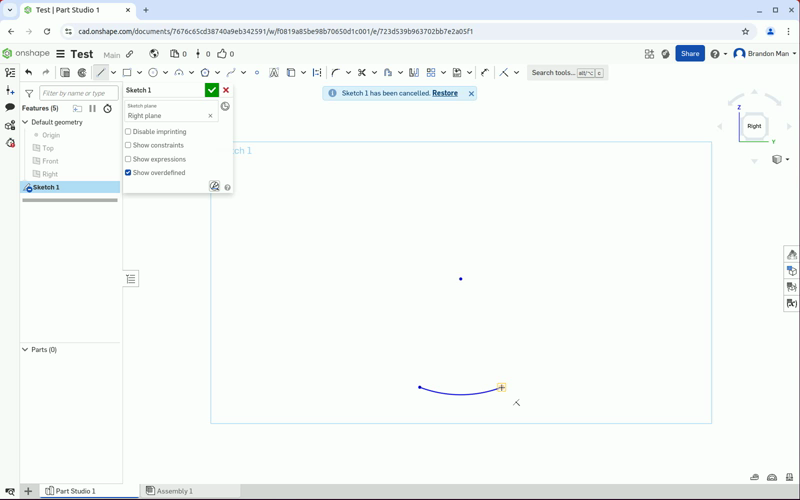
mouse_move(501, 178)
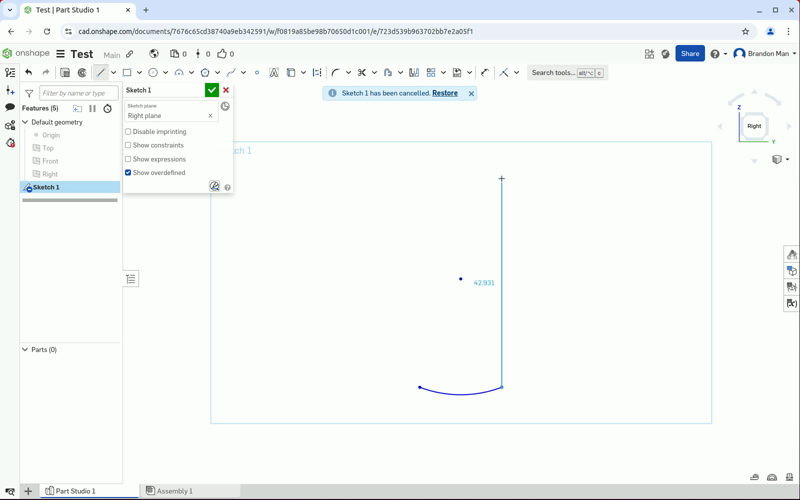
click(501, 178)
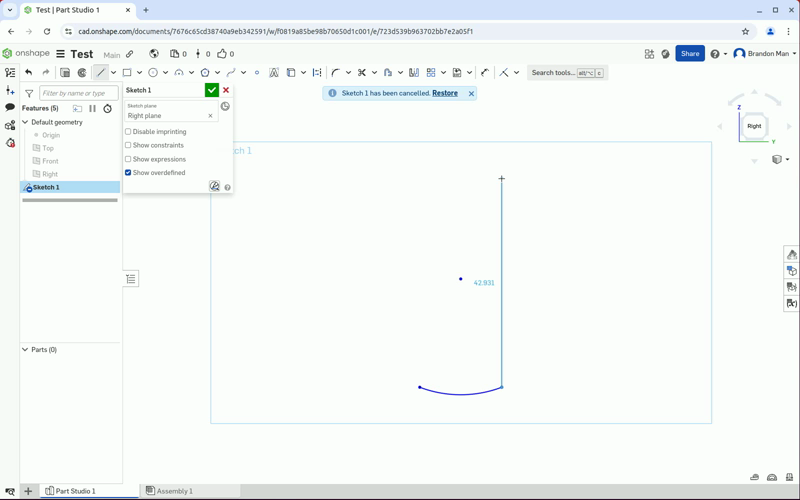
key_up(shift)
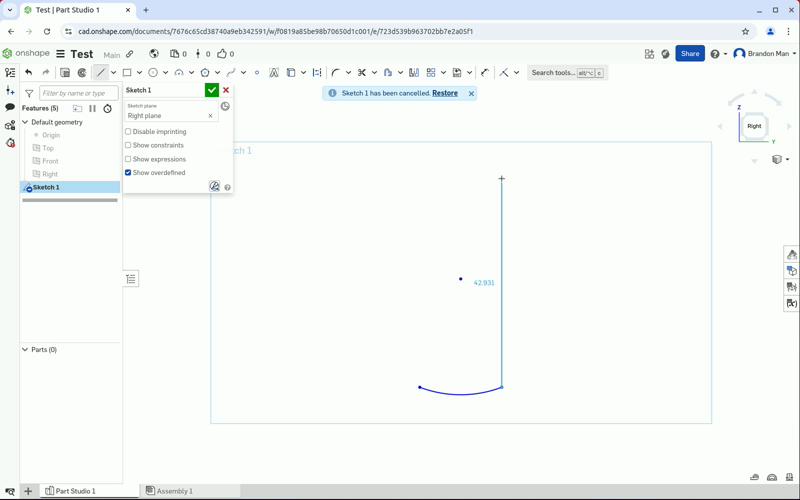
key(esc)
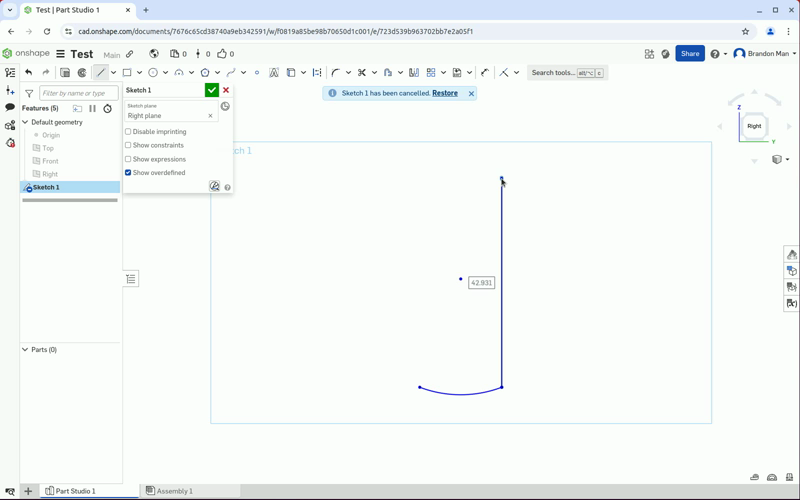
key(a)
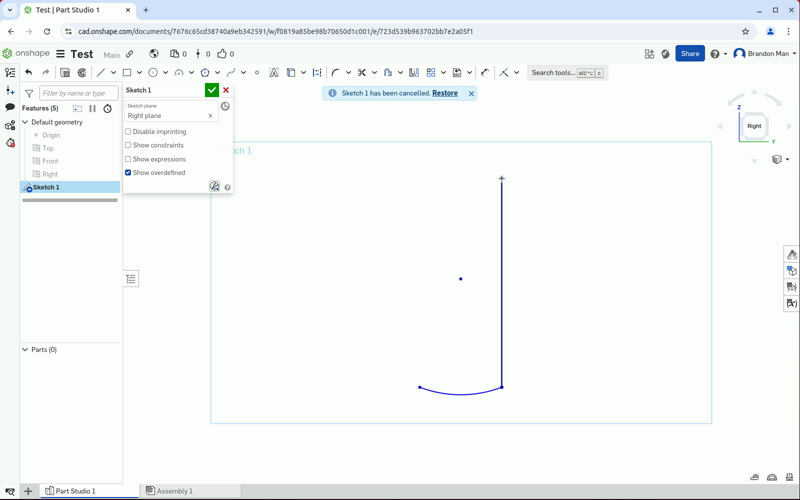
mouse_move(501, 178)
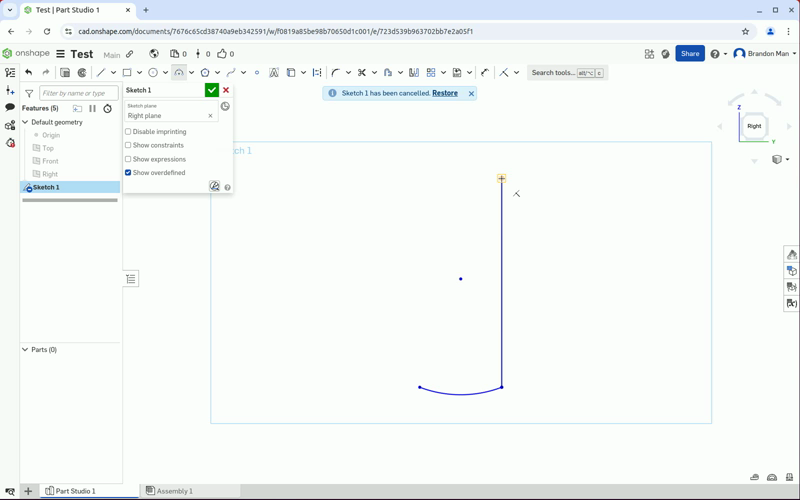
click(501, 178)
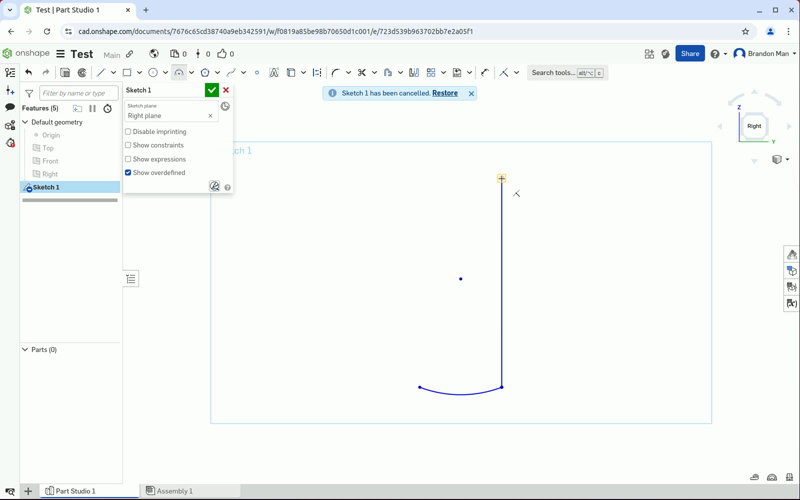
key_down(shift)
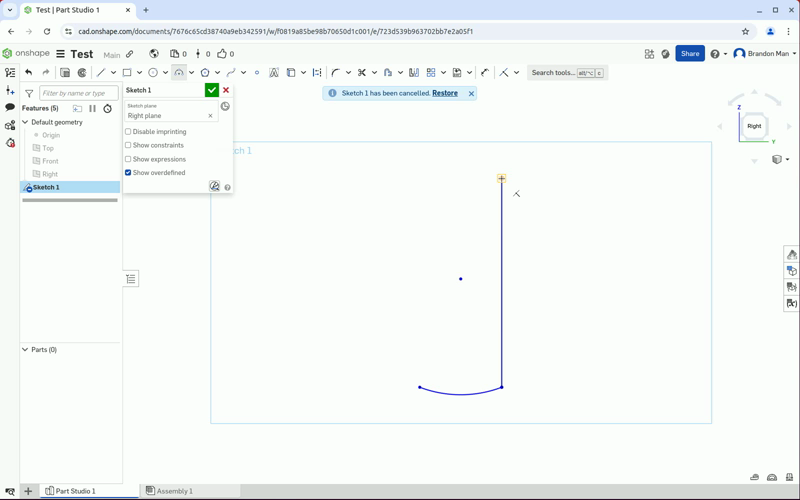
mouse_move(419, 178)
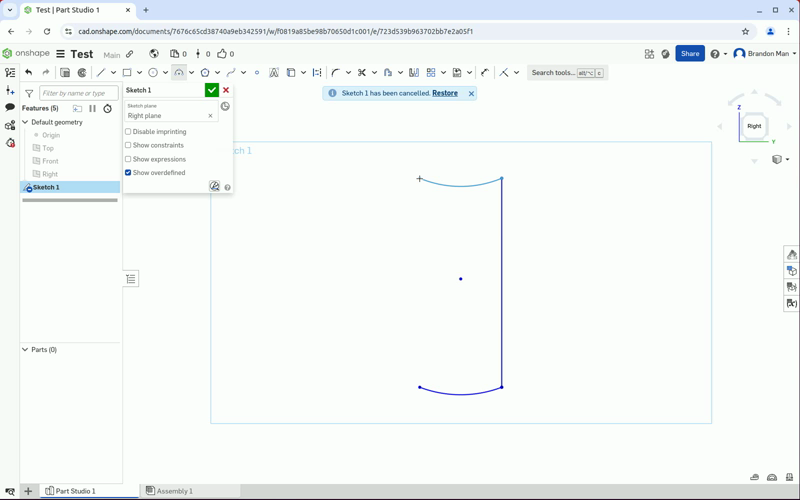
click(419, 178)
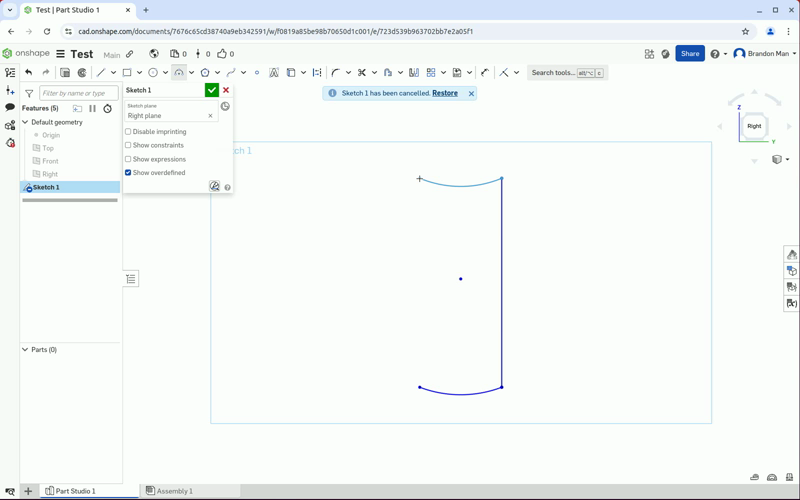
mouse_move(460, 170)
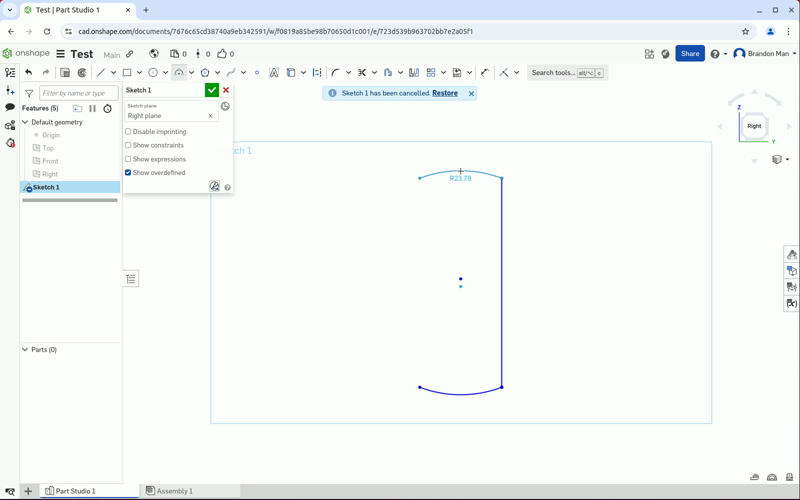
click(460, 170)
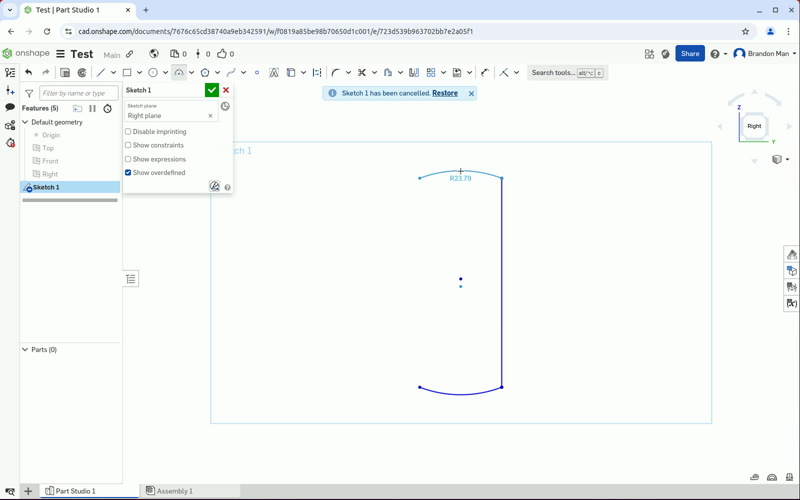
key_up(shift)
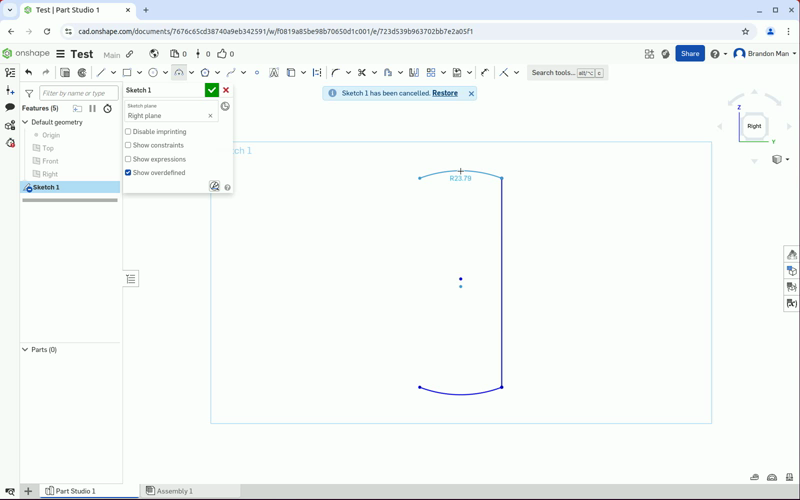
key(esc)
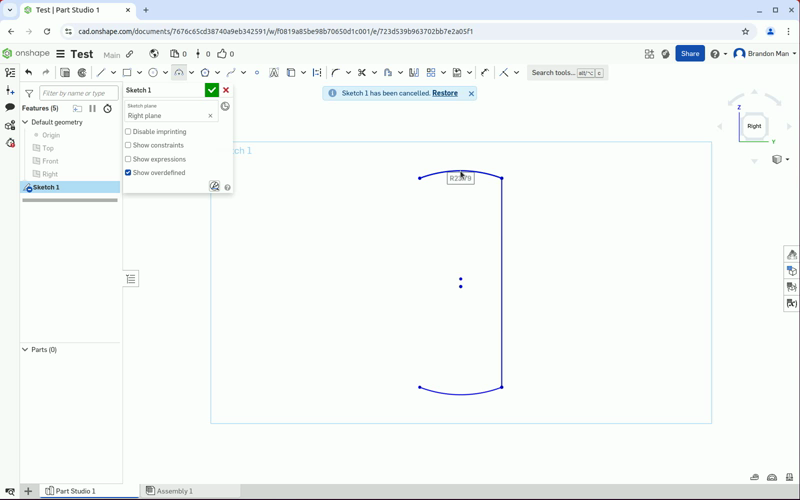
key(l)
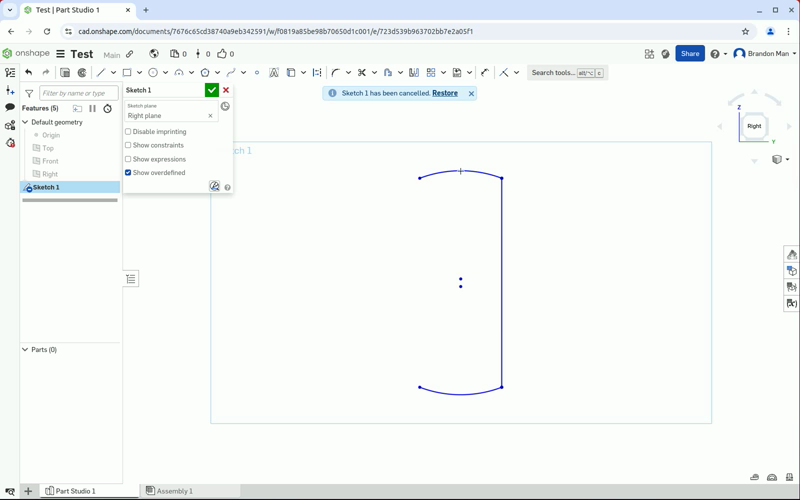
mouse_move(419, 178)
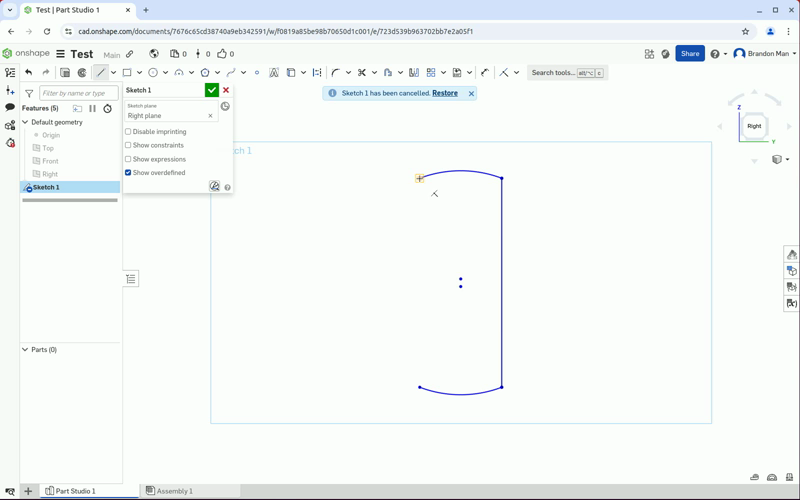
click(419, 178)
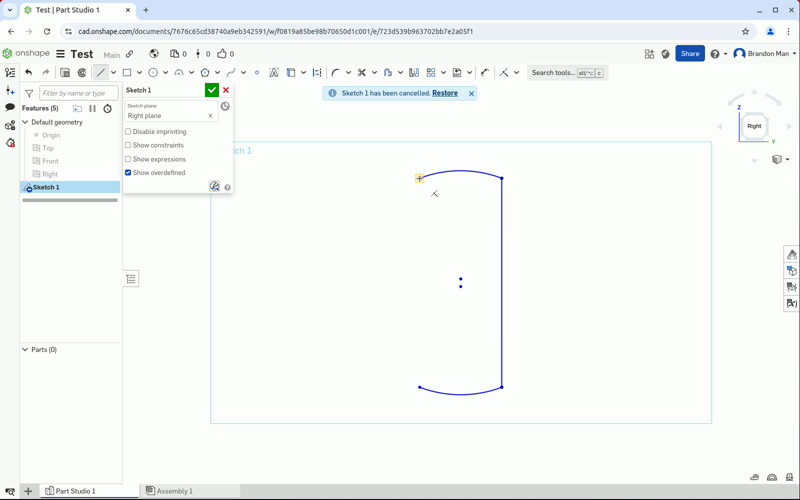
key_down(shift)
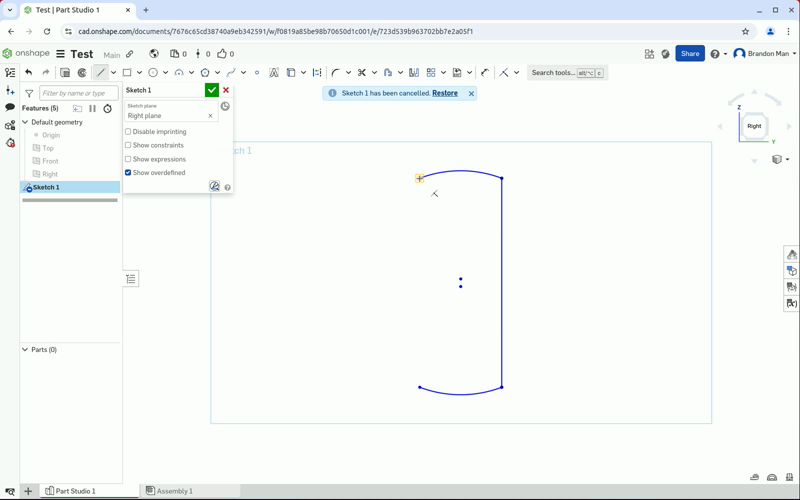
mouse_move(419, 387)
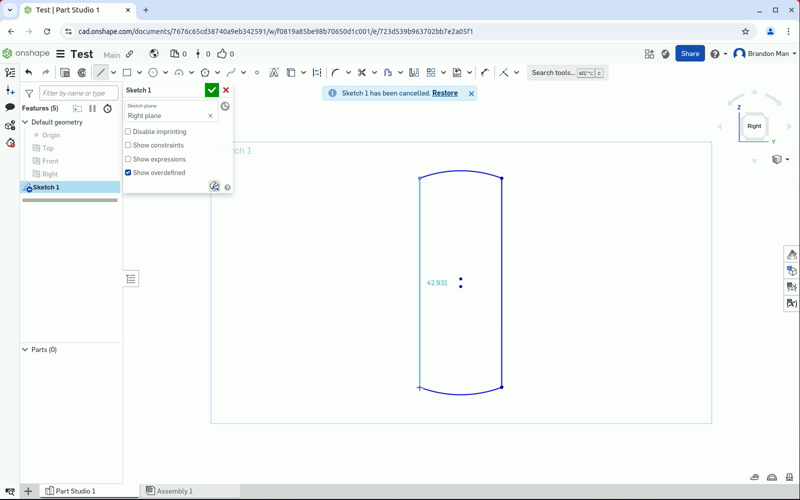
key_up(shift)
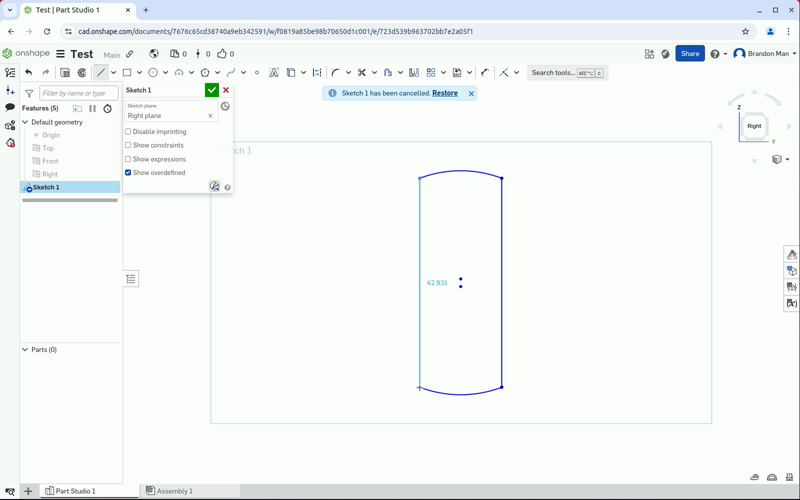
click(419, 387)
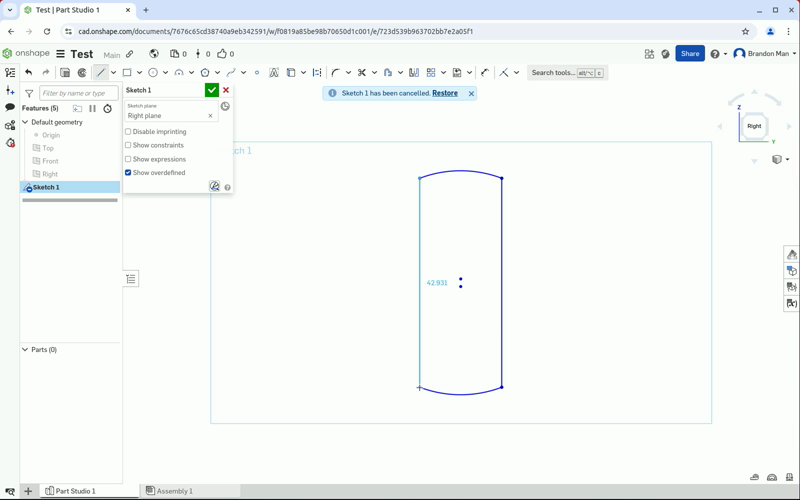
key(esc)
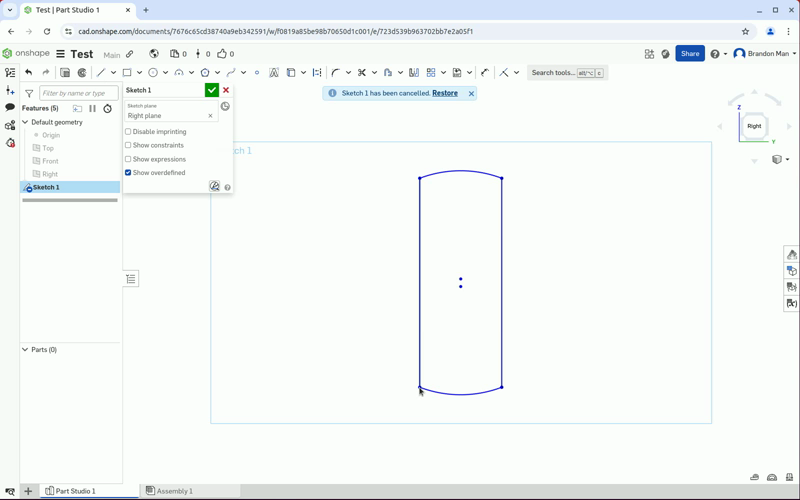
key(c)
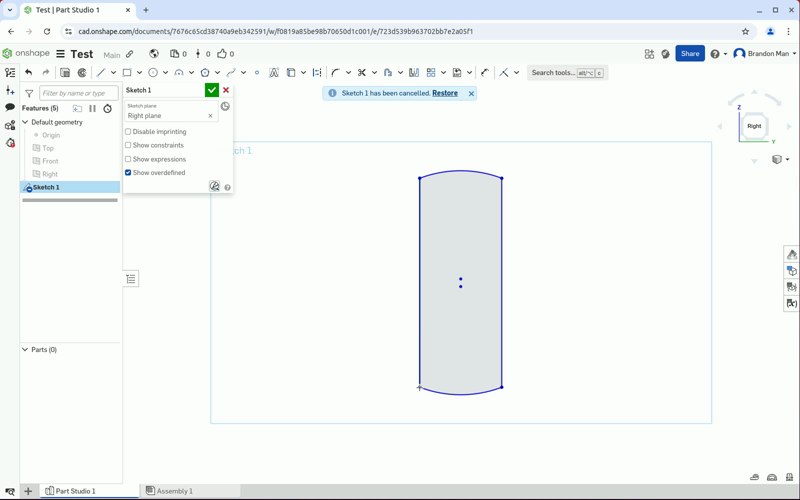
key_down(shift)
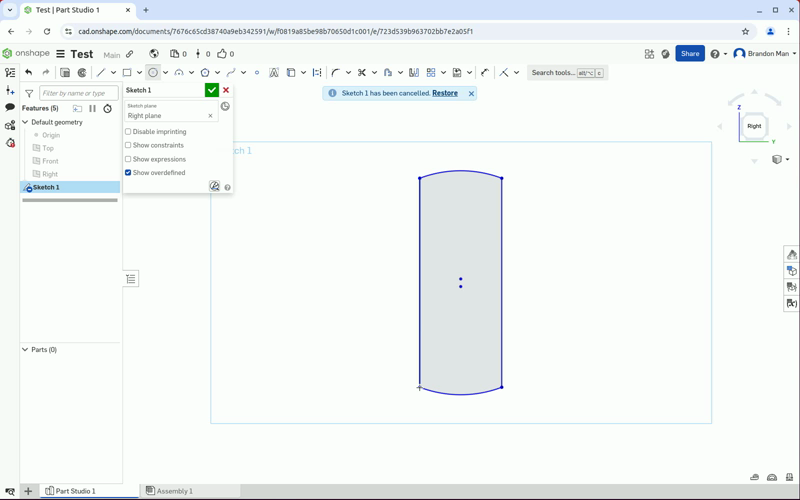
mouse_move(460, 360)
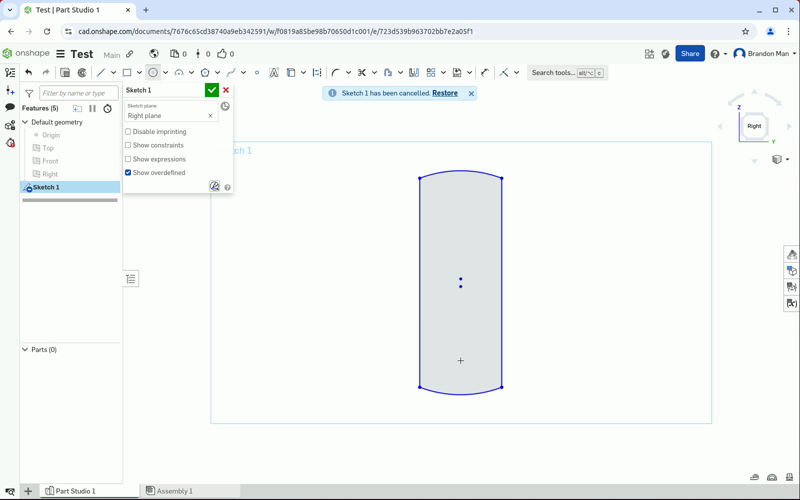
click(460, 360)
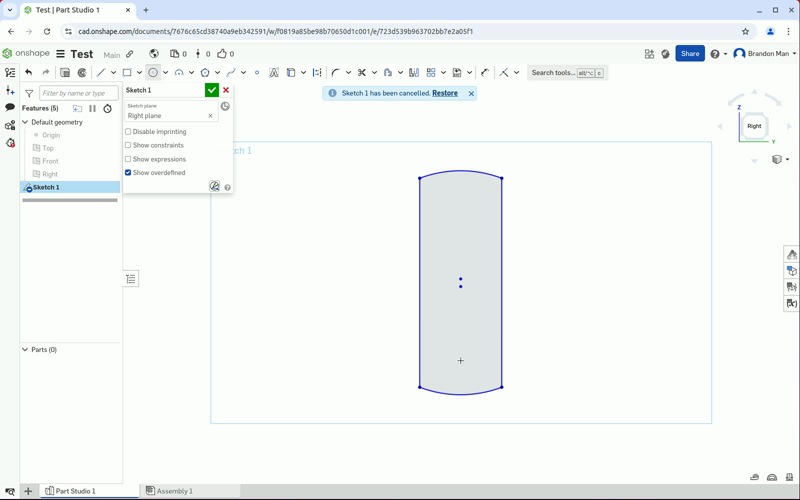
key_up(shift)
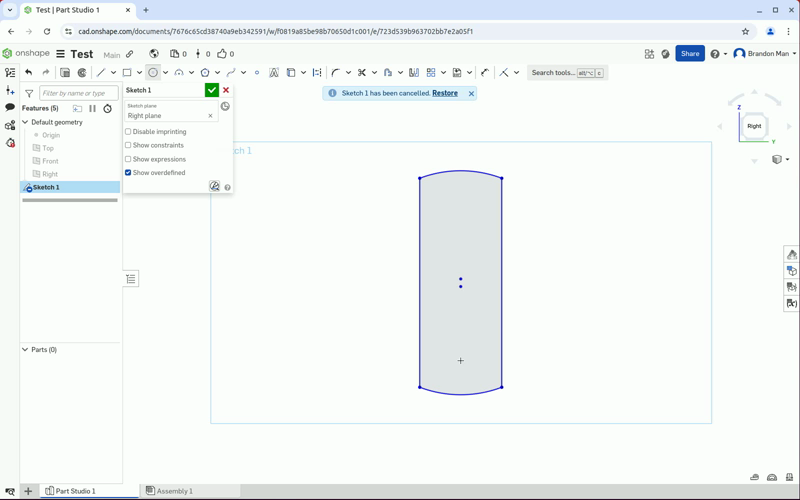
mouse_move(476, 360)
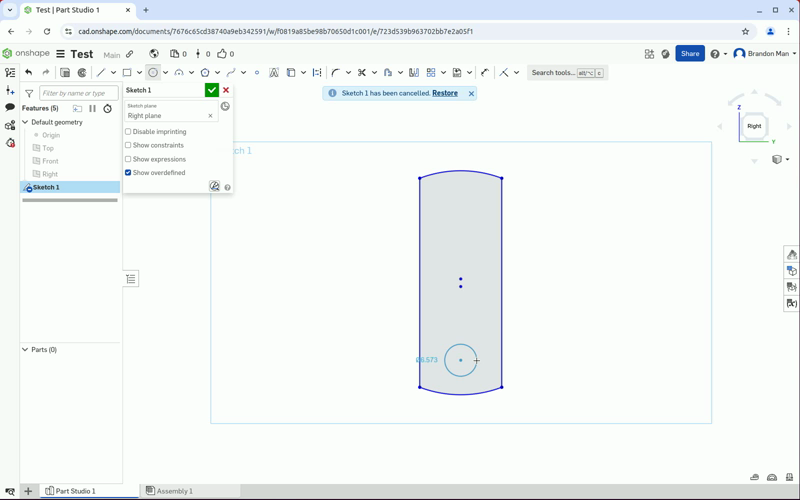
click(476, 360)
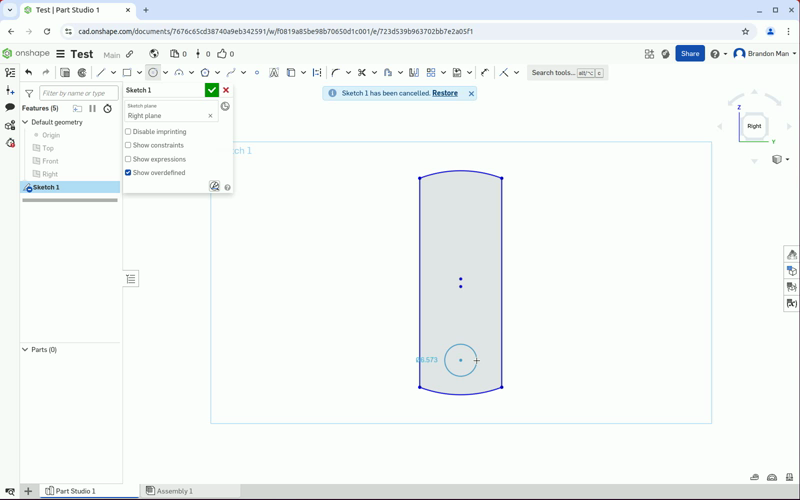
key(esc)
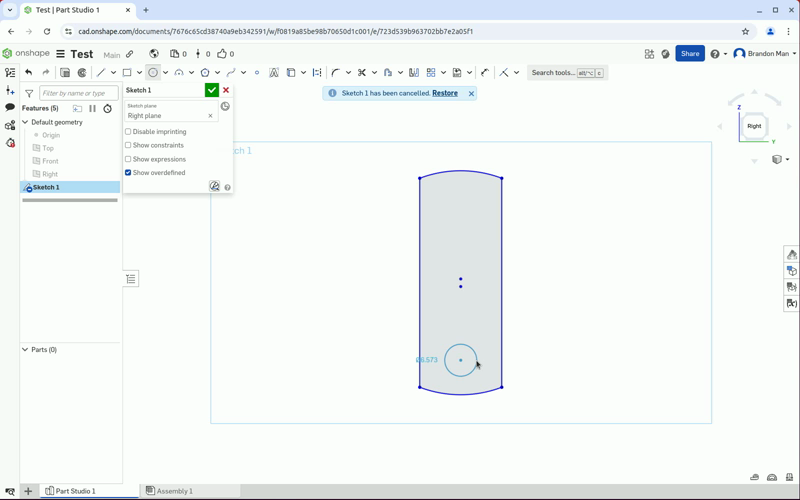
key(c)
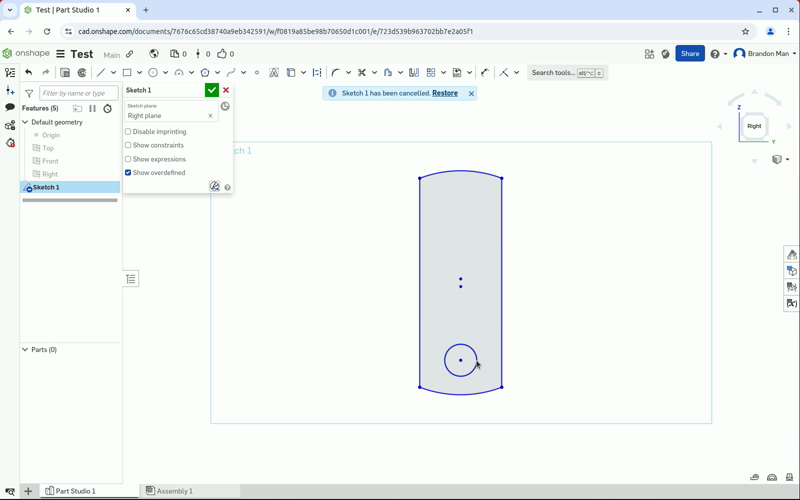
key_down(shift)
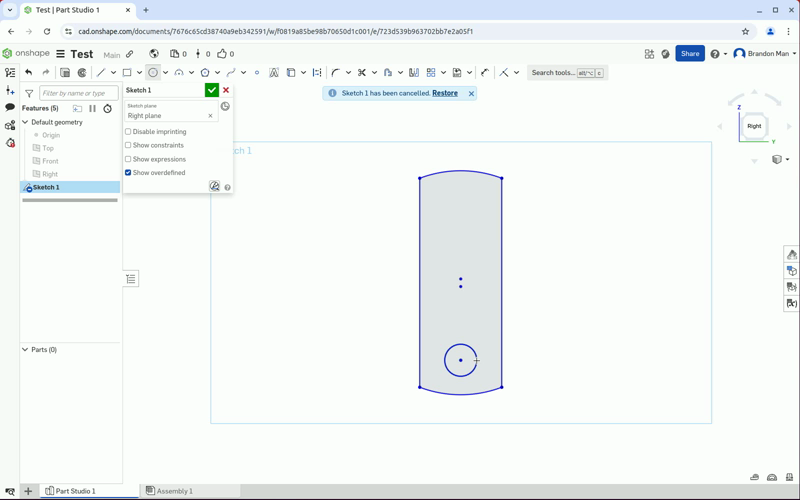
mouse_move(460, 207)
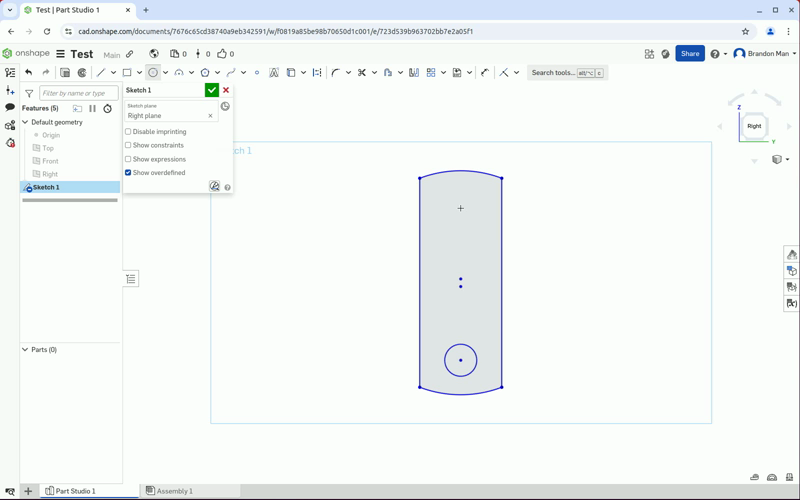
click(460, 207)
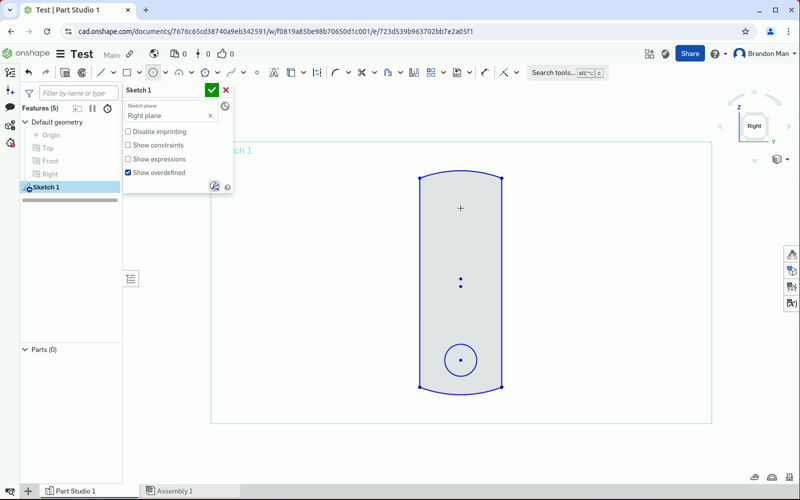
key_up(shift)
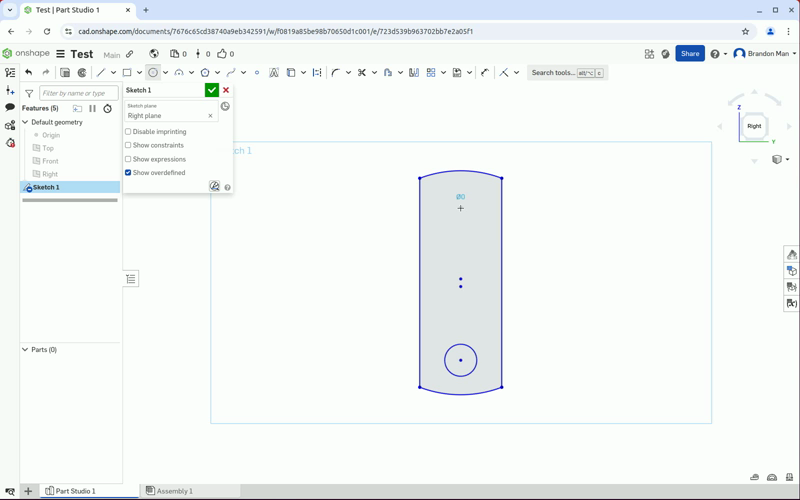
mouse_move(476, 207)
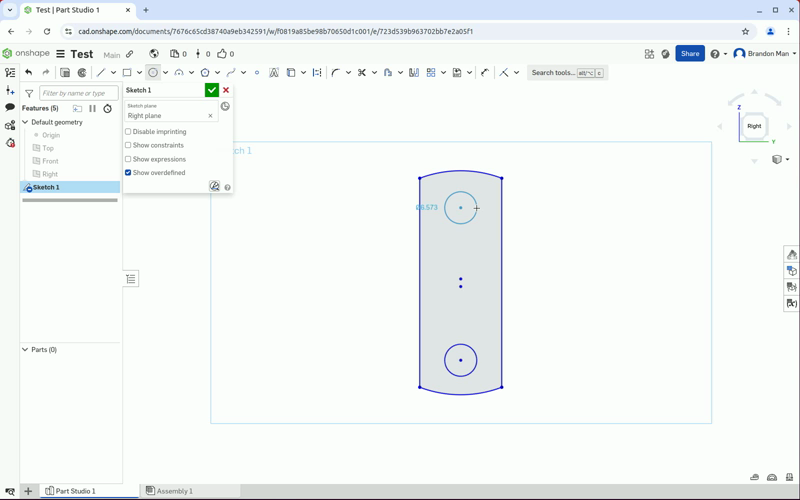
click(476, 207)
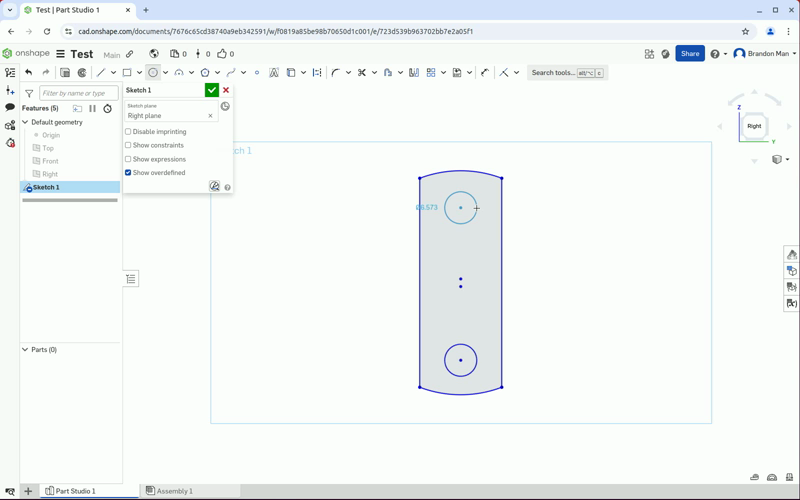
key(esc)
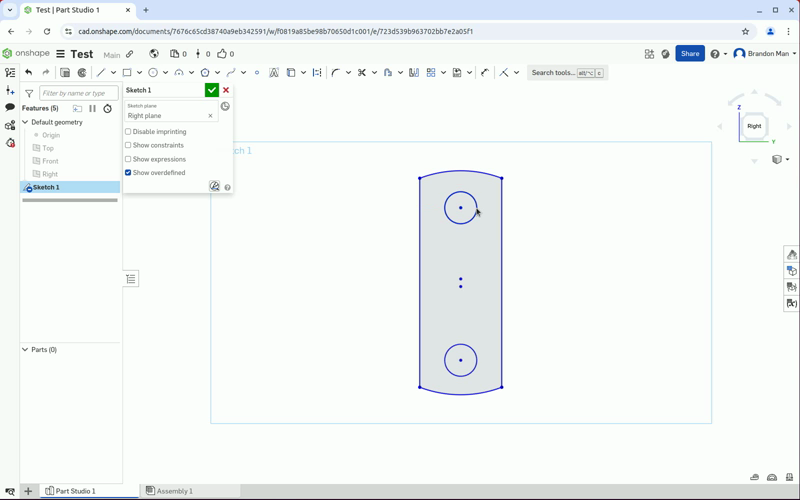
mouse_move(449, 238)
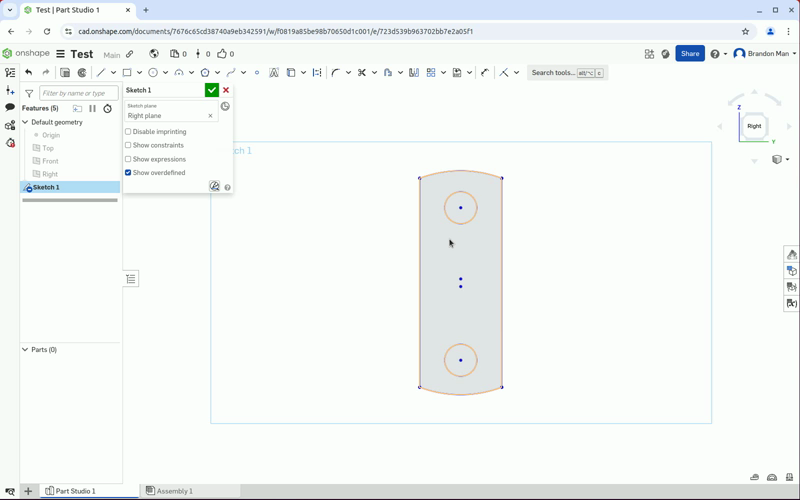
click(449, 238)
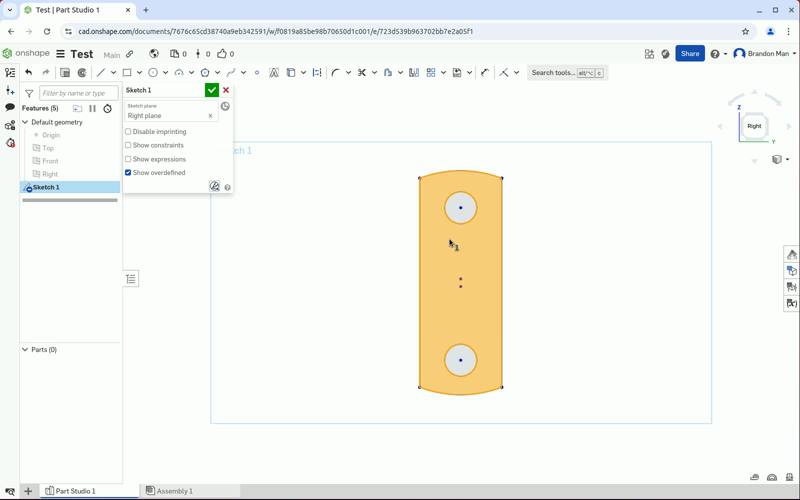
mouse_move(73, 352)
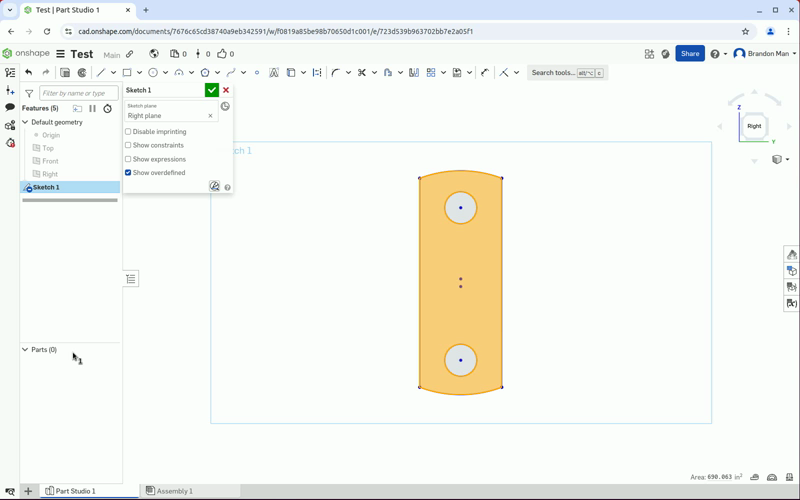
key(shift+y)
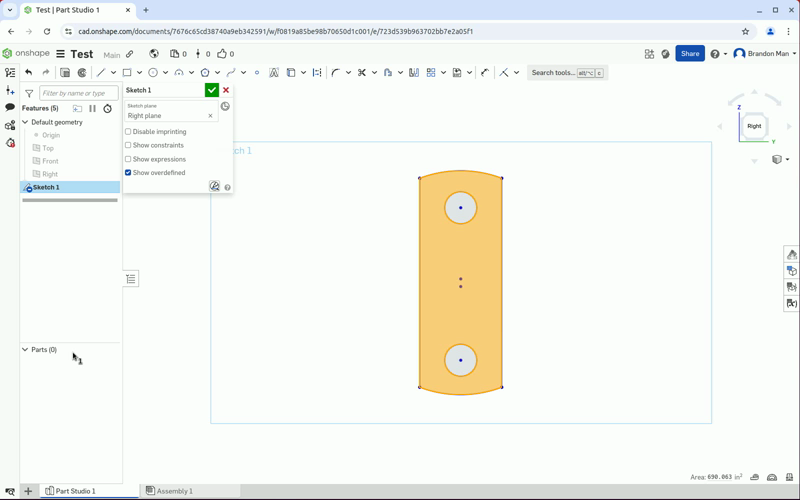
key(shift+e)
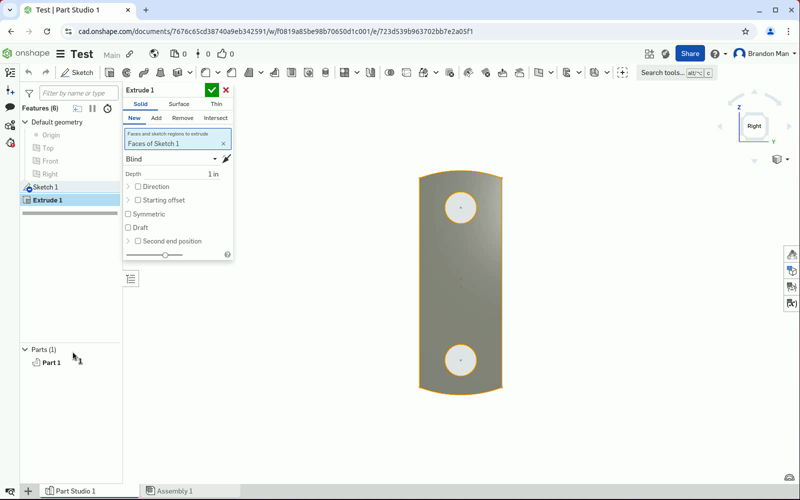
mouse_move(143, 106)
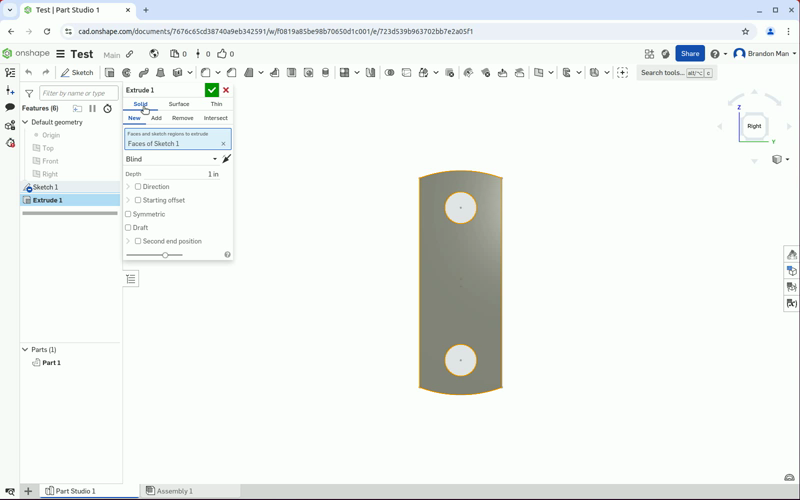
click(143, 106)
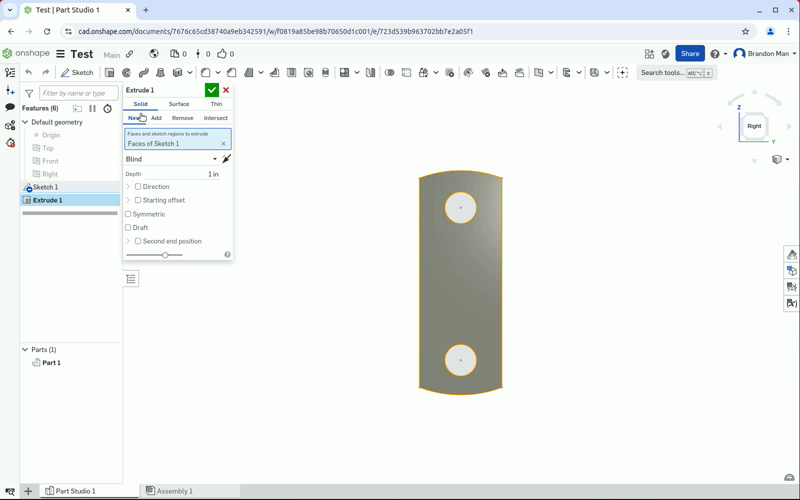
mouse_move(137, 120)
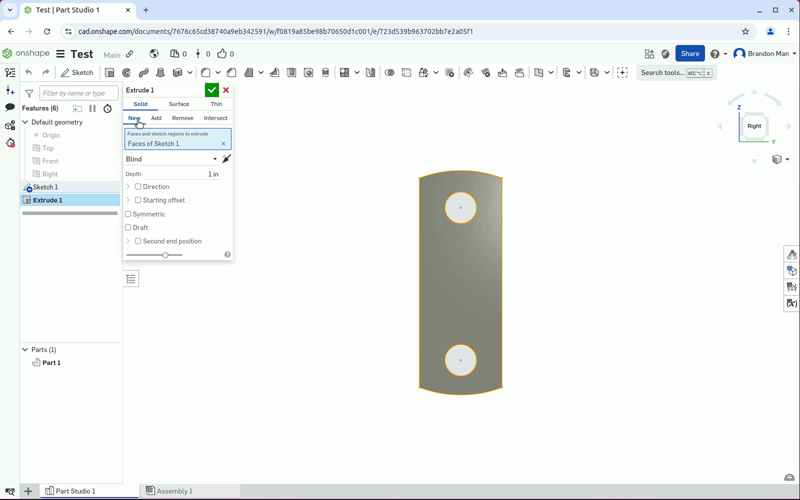
click(137, 120)
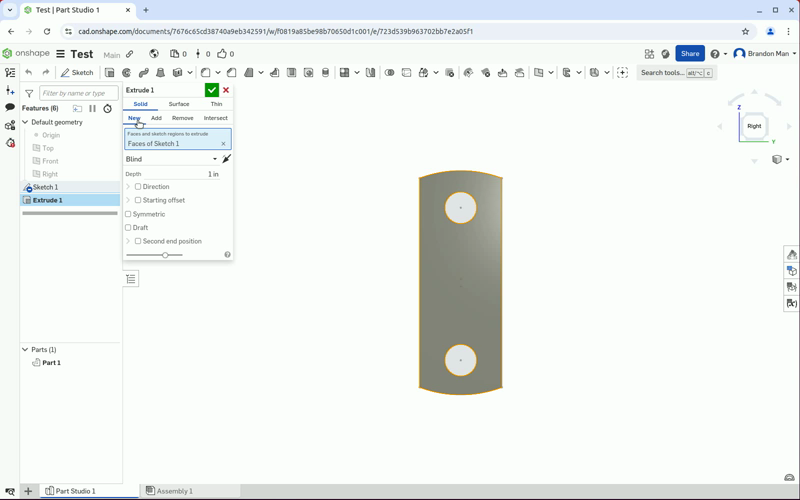
key(tab, 4)
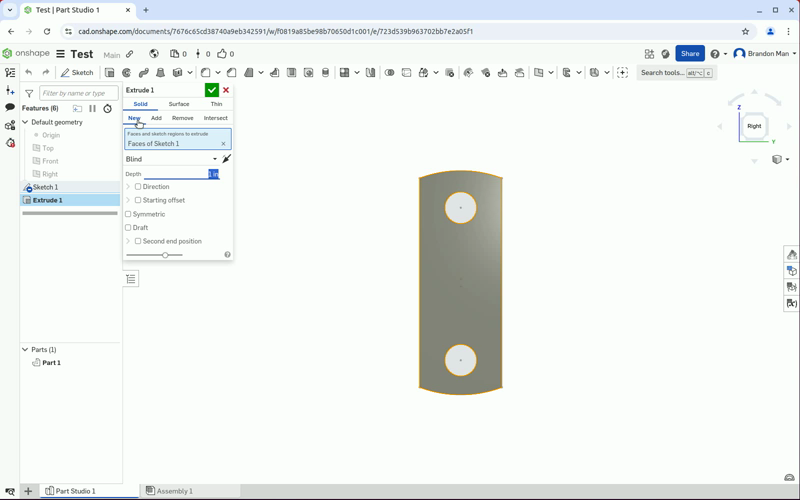
text(7.462)
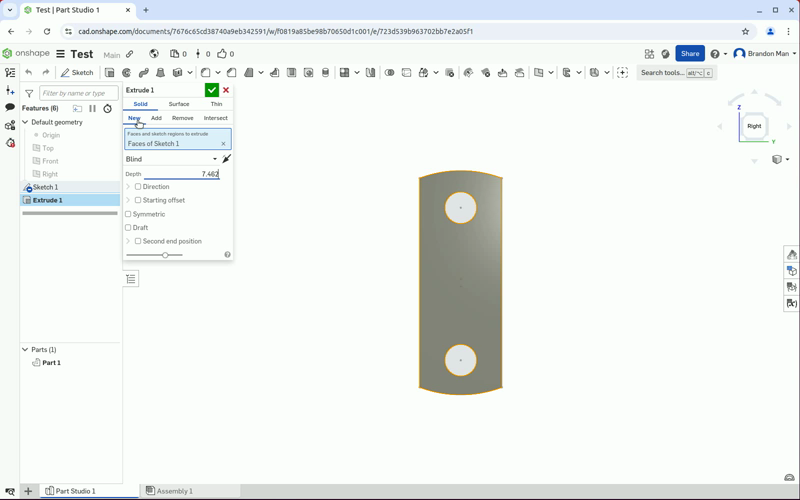
key(enter)
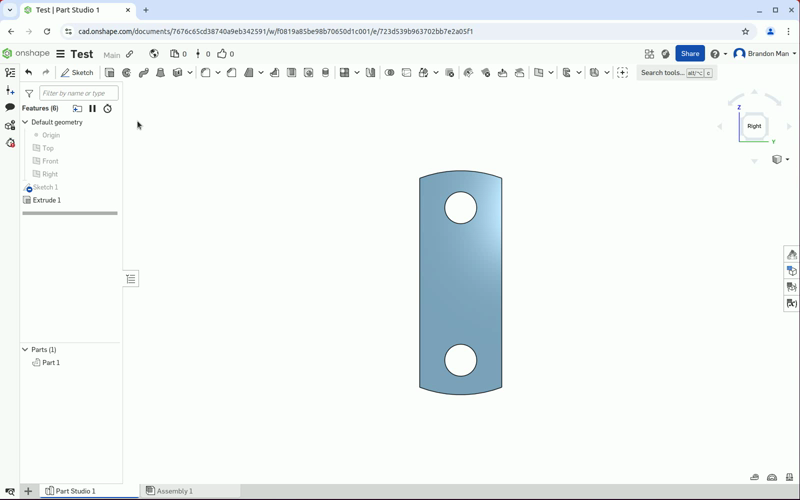
key(shift+h)
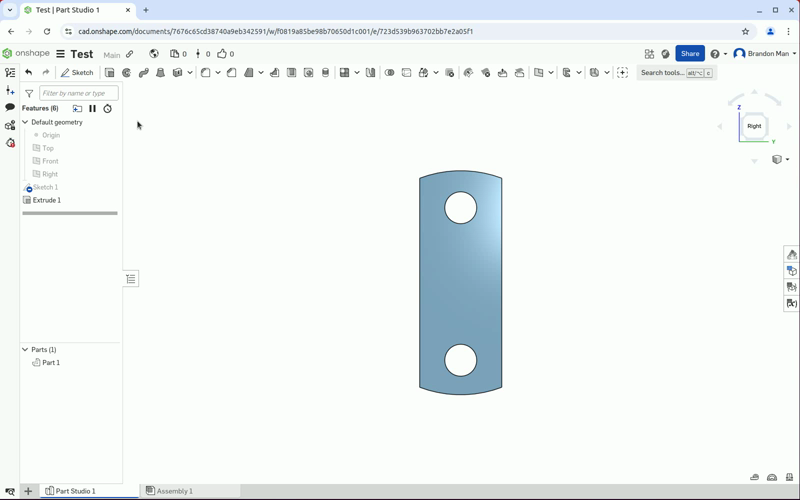
key(shift+h)
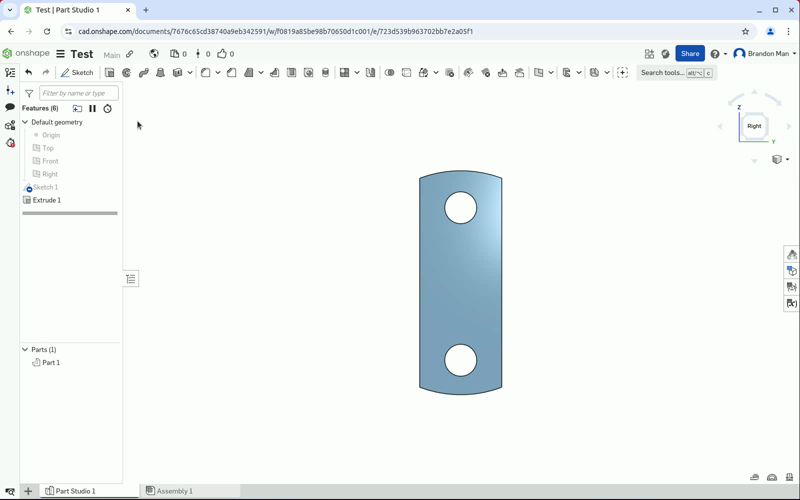
mouse_move(73, 189)
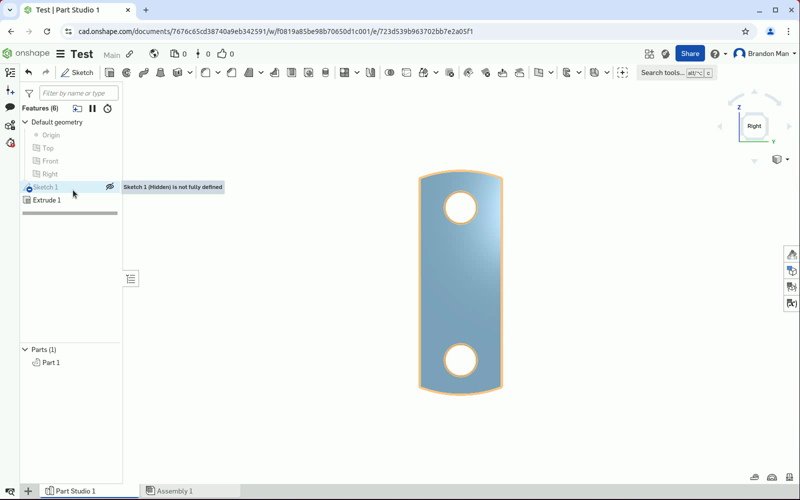
click(73, 189)
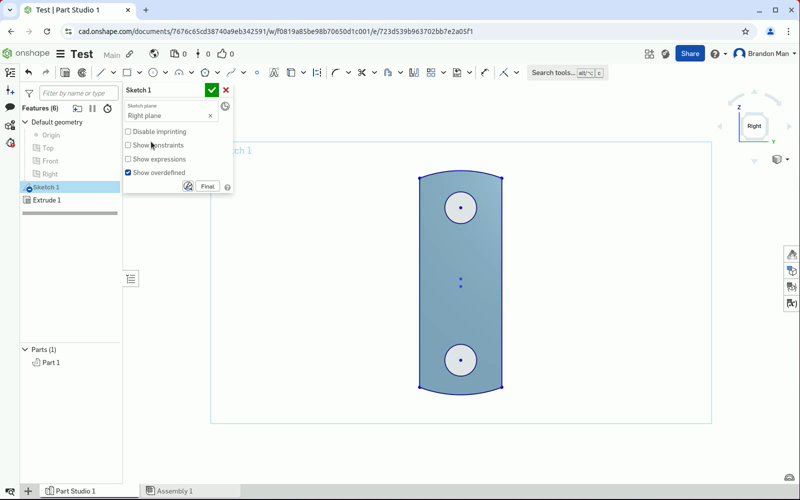
mouse_move(229, 92)
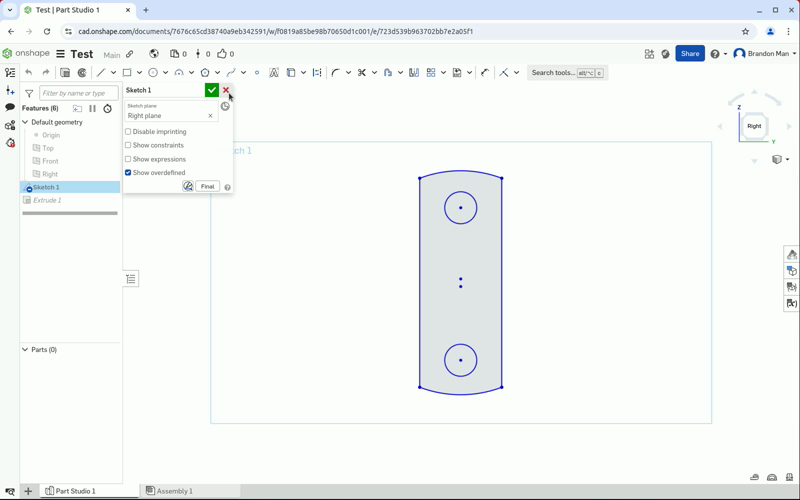
click(229, 92)
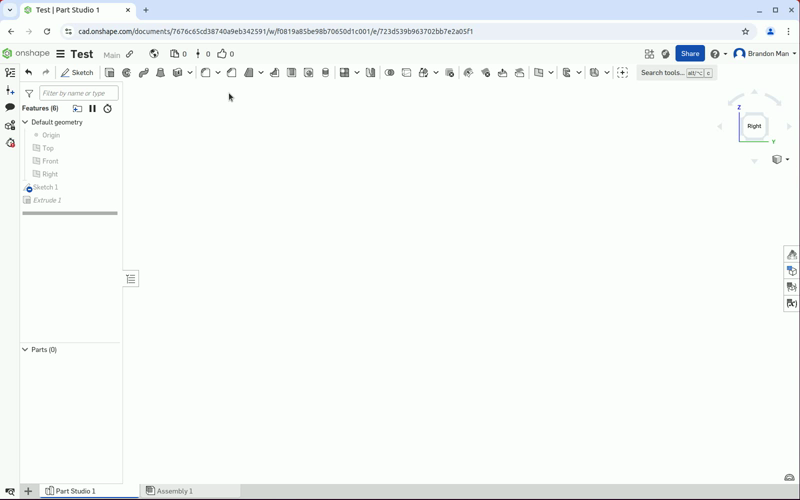
mouse_move(541, 75)
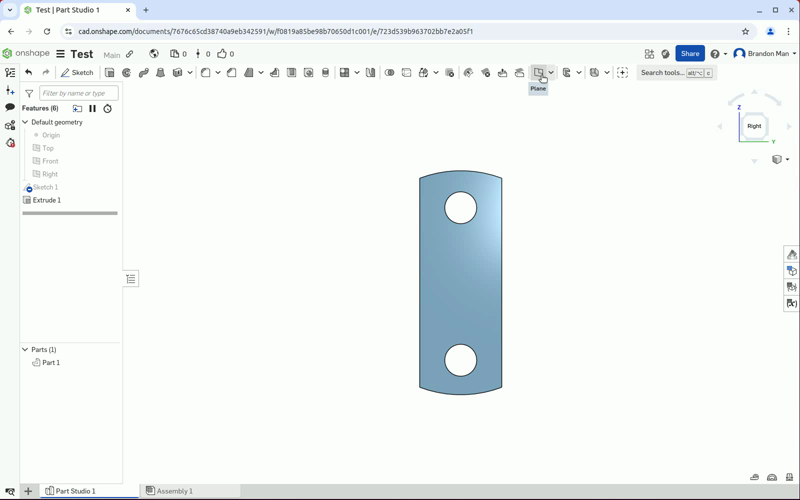
click(541, 75)
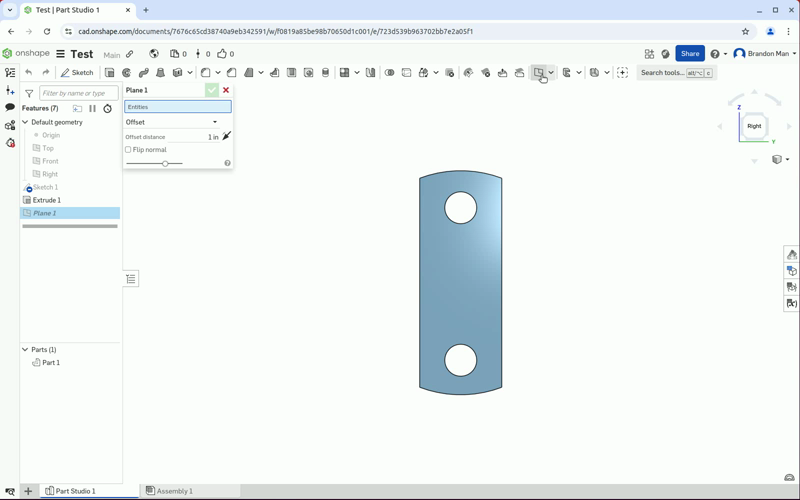
mouse_move(73, 176)
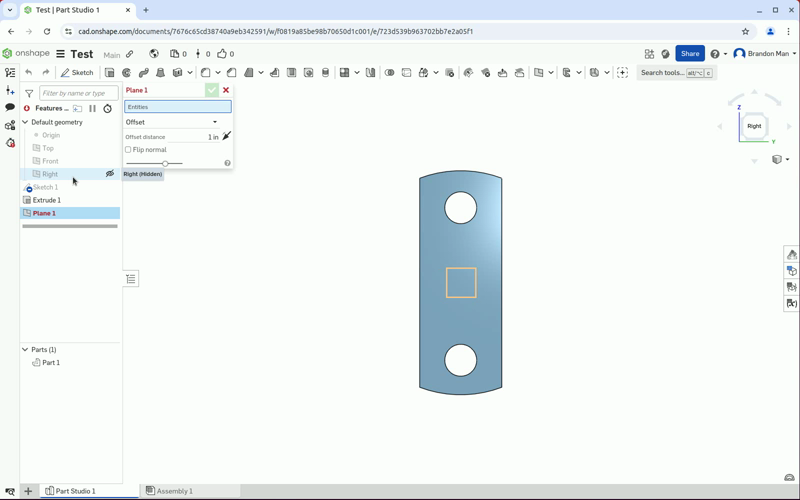
click(73, 176)
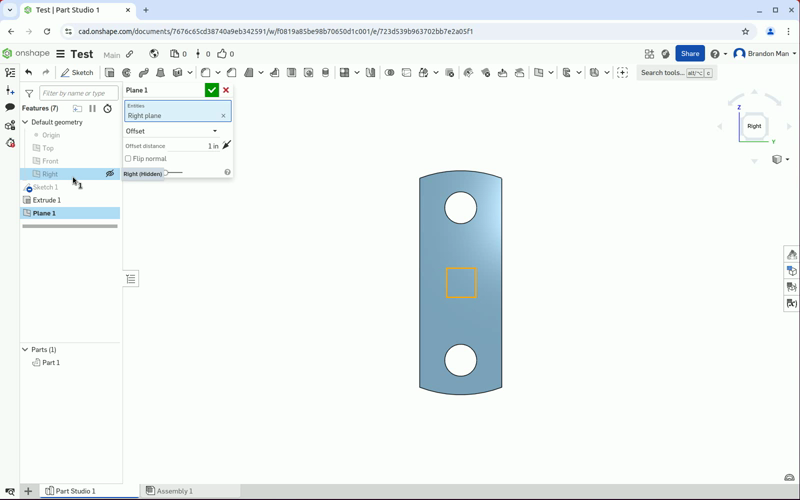
key(tab, 2)
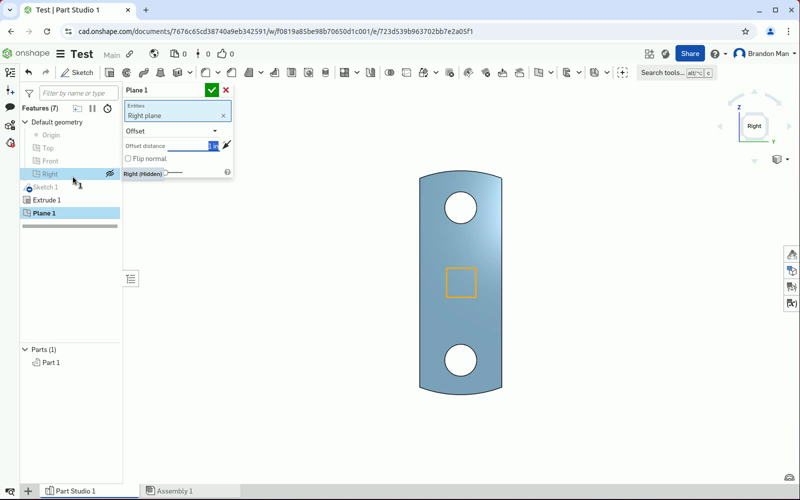
text(7.456)
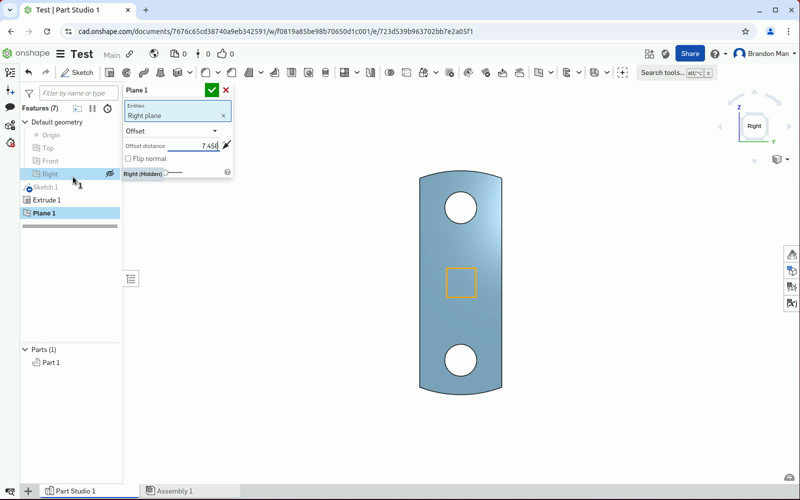
key(enter, 2)
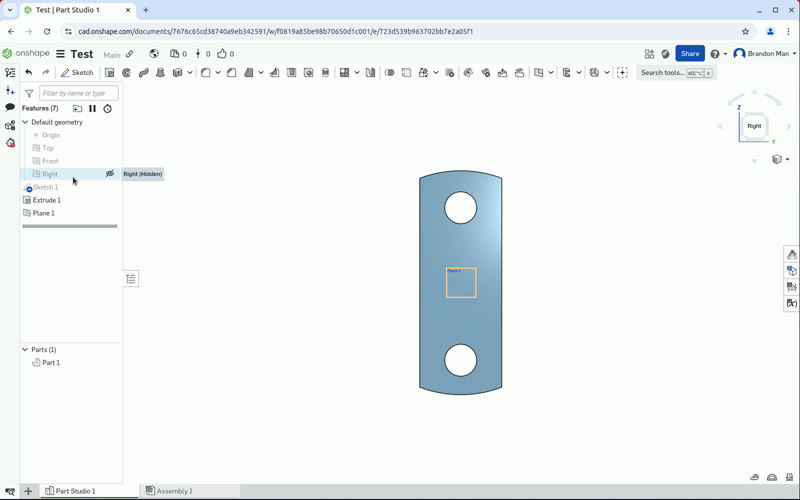
key(shift+s)
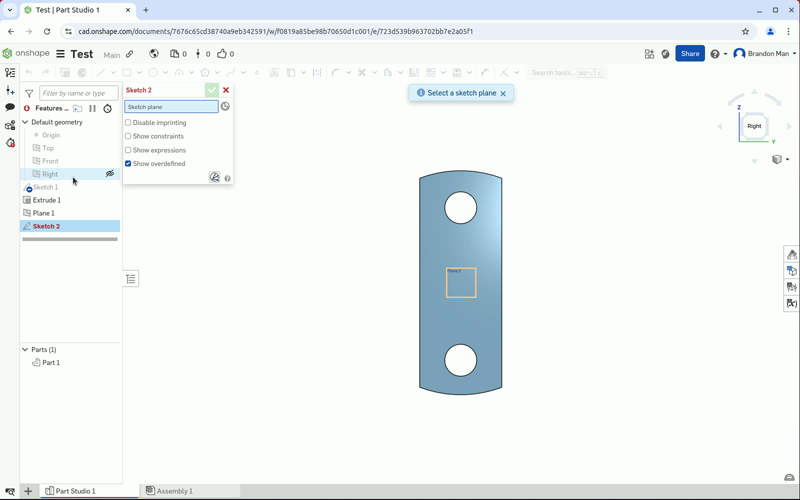
mouse_move(73, 215)
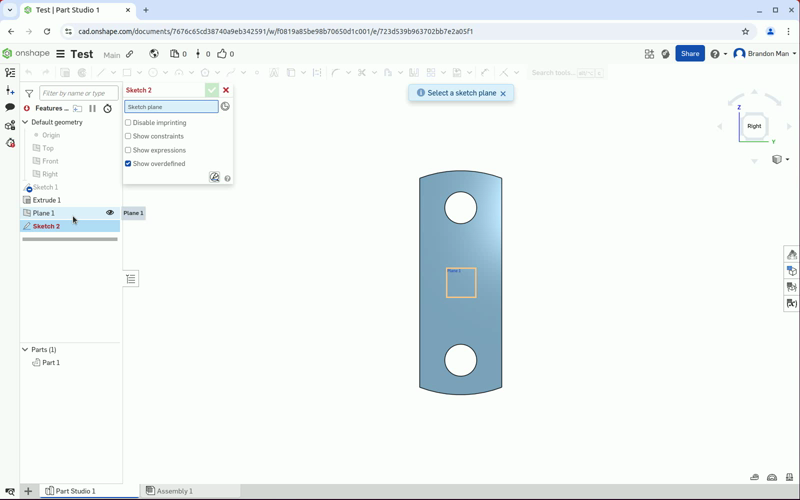
click(73, 215)
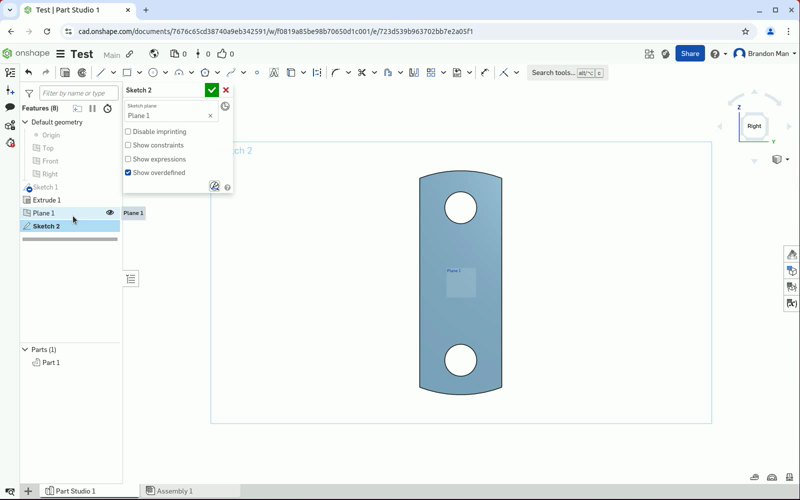
mouse_move(73, 352)
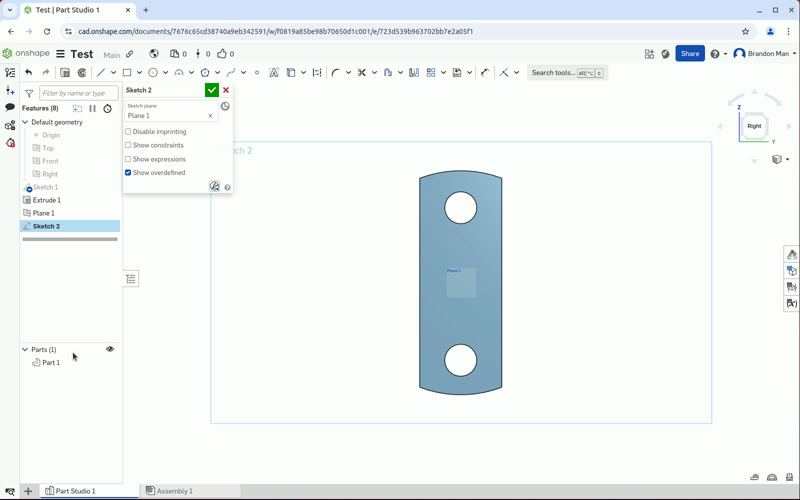
key(y)
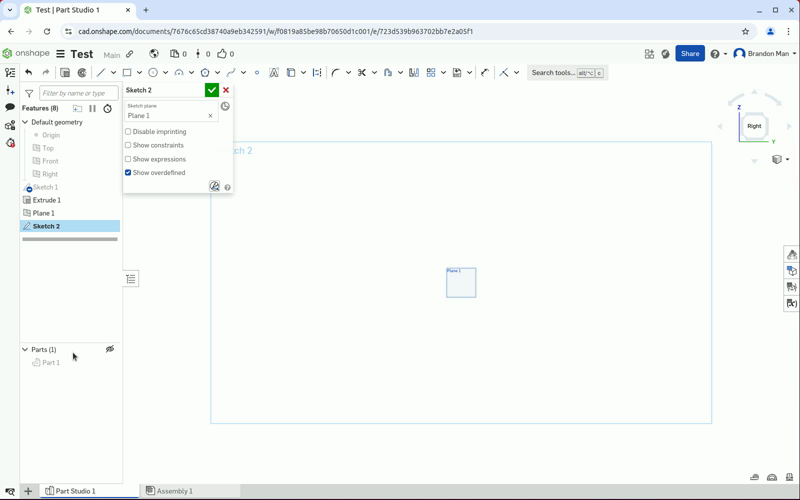
key(c)
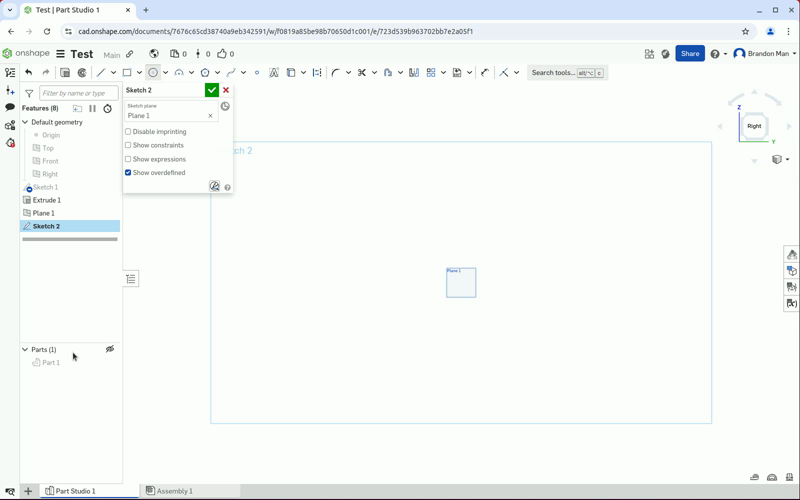
key_down(shift)
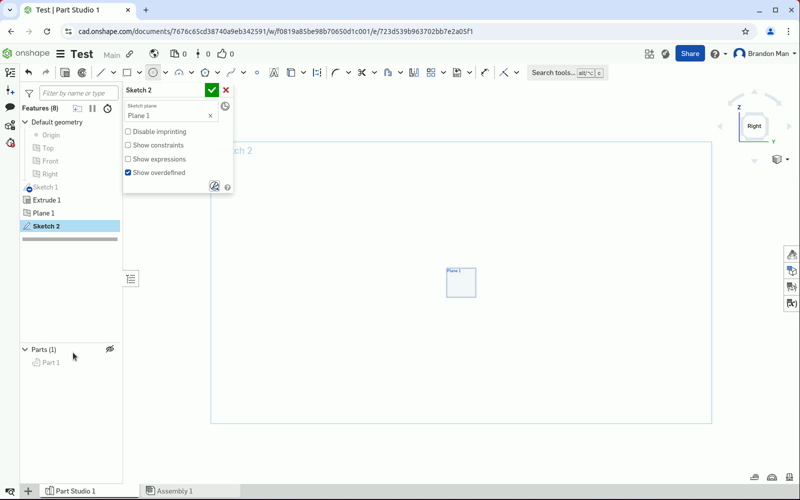
mouse_move(461, 282)
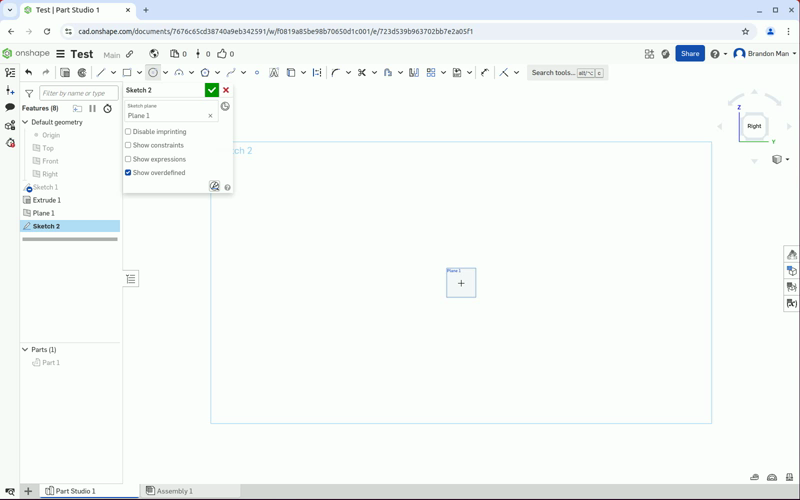
click(461, 282)
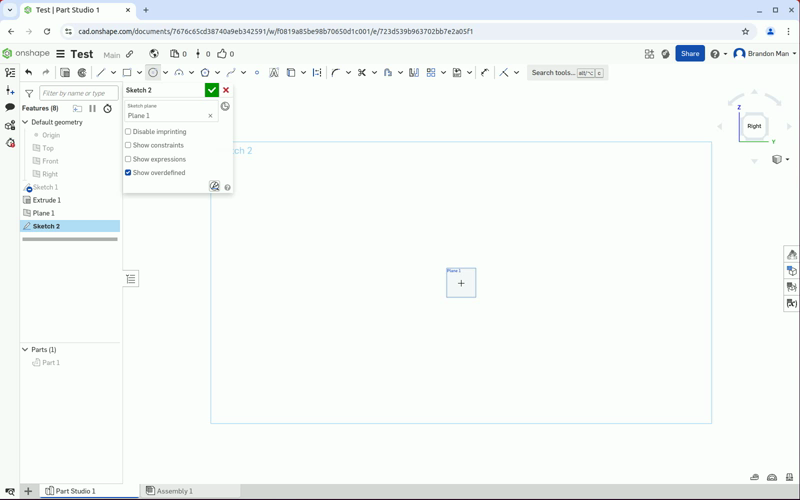
key_up(shift)
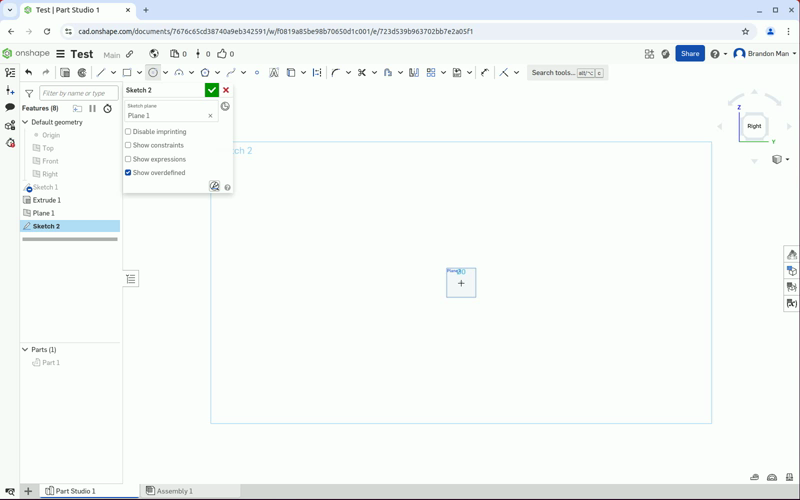
mouse_move(492, 282)
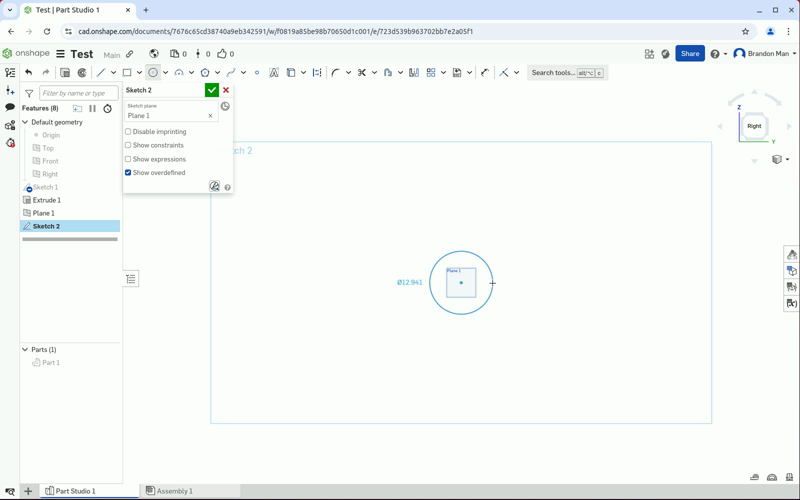
click(492, 282)
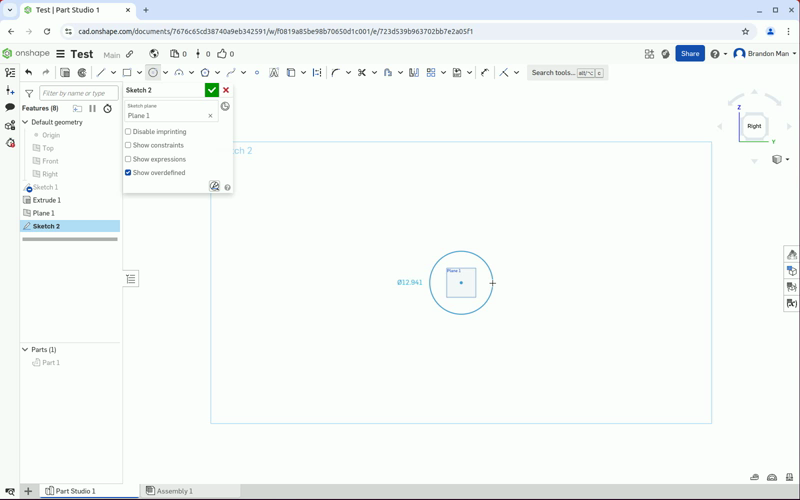
key(esc)
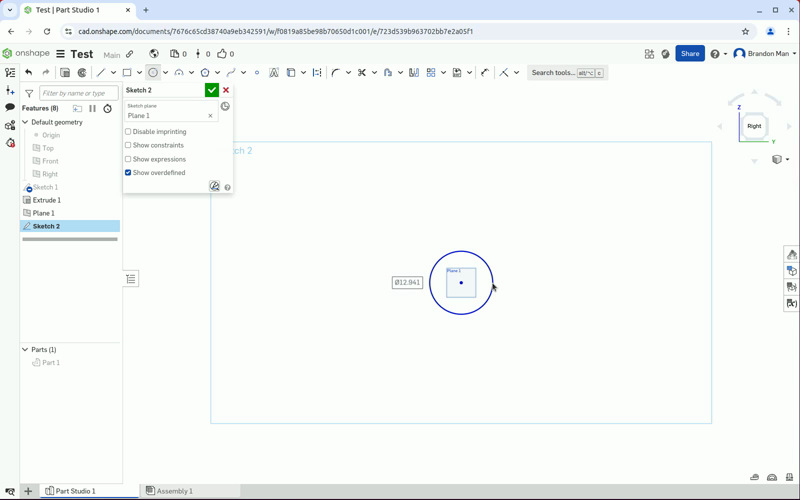
mouse_move(432, 280)
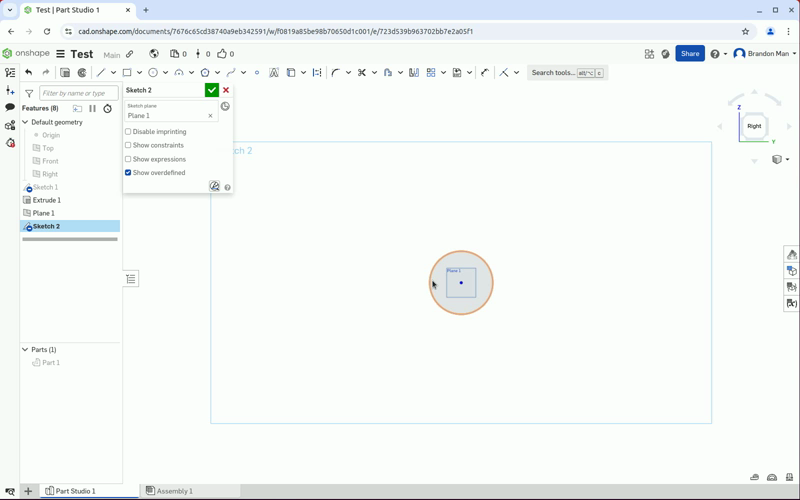
click(432, 280)
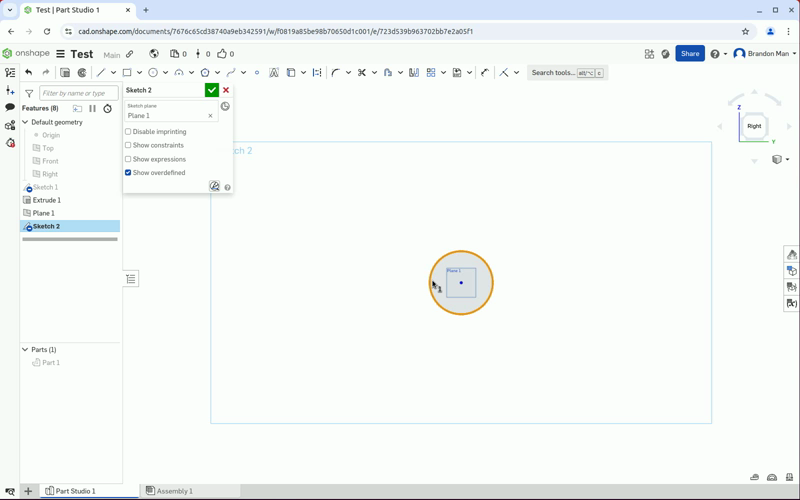
mouse_move(73, 352)
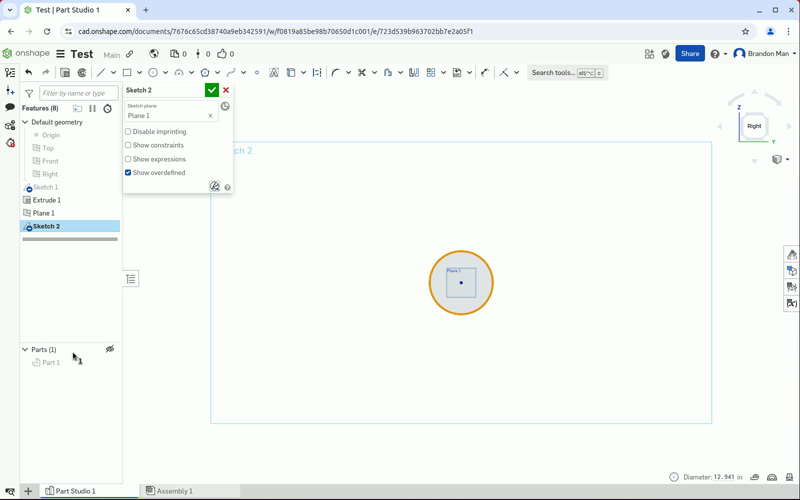
key(shift+y)
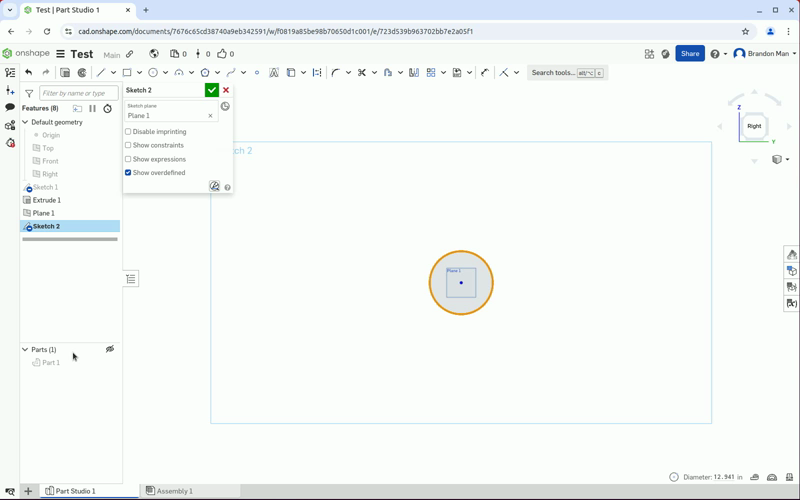
key(shift+e)
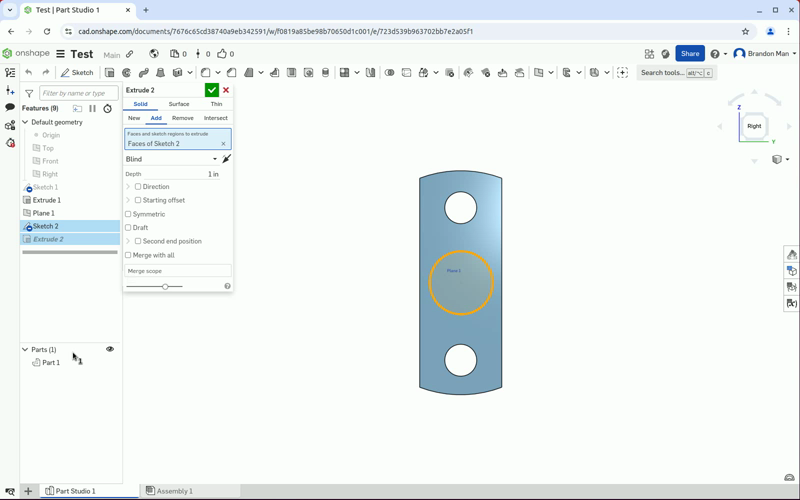
mouse_move(143, 106)
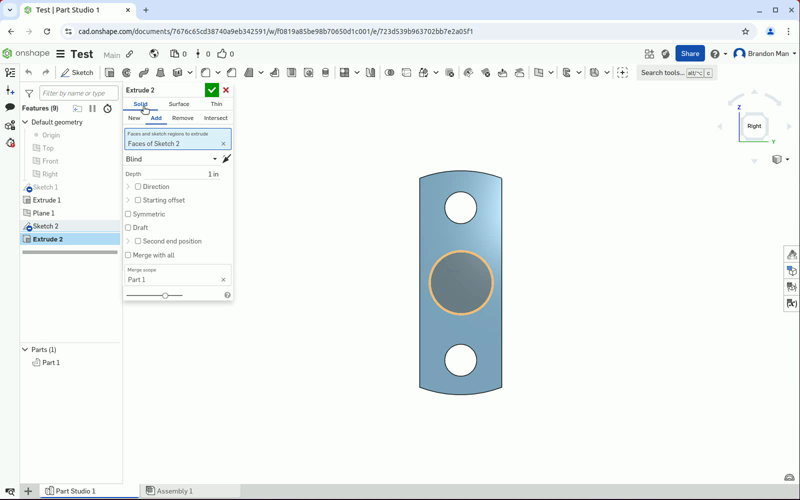
click(143, 106)
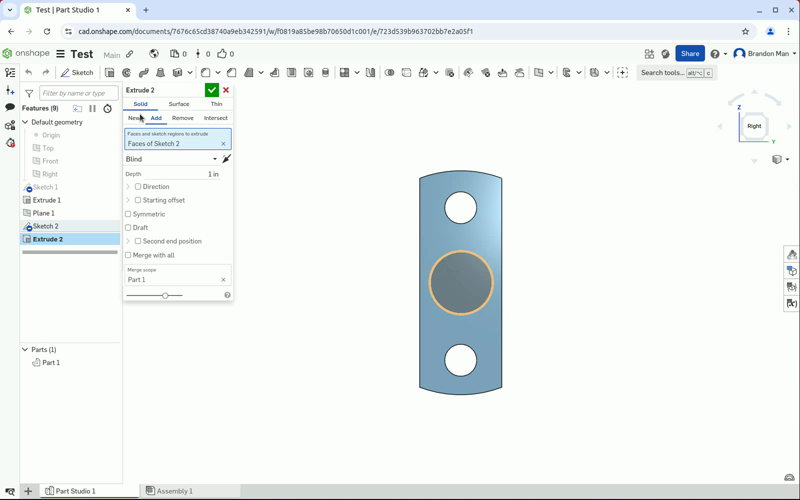
mouse_move(137, 120)
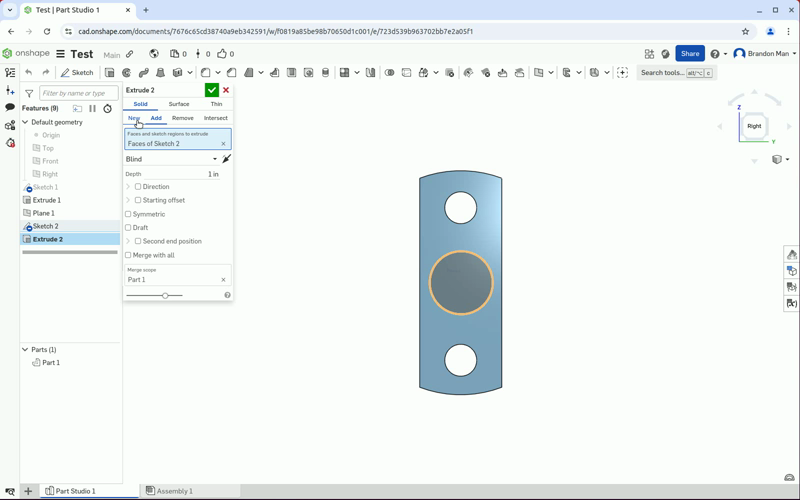
click(137, 120)
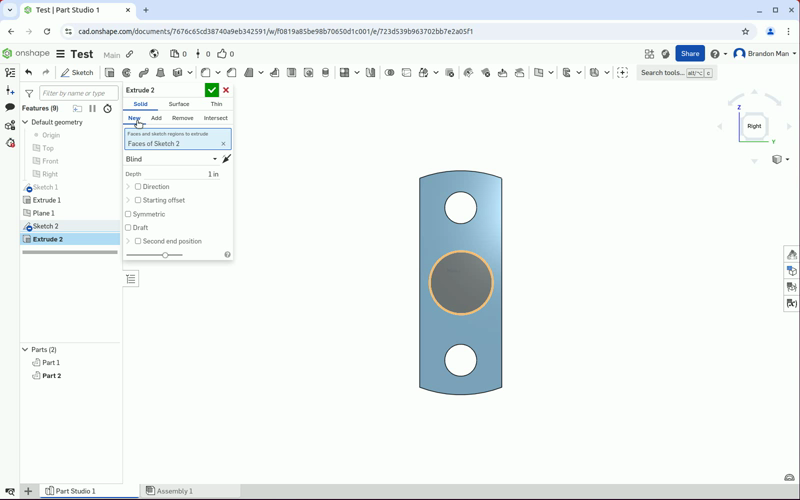
key(tab, 4)
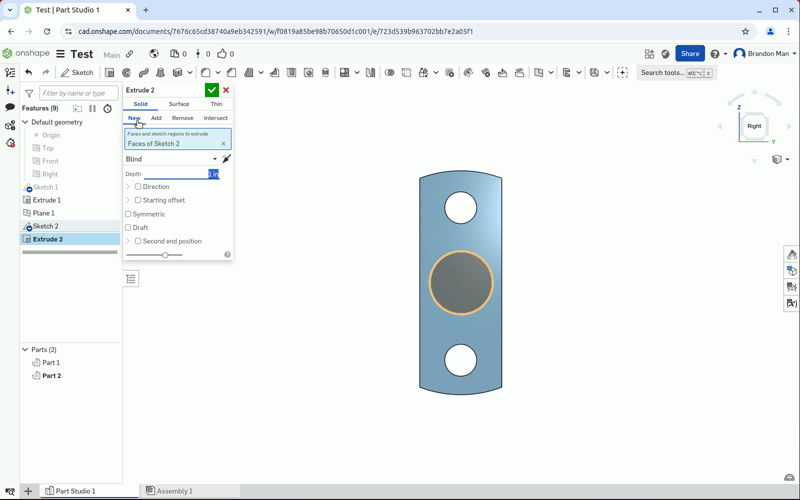
text(15.646)
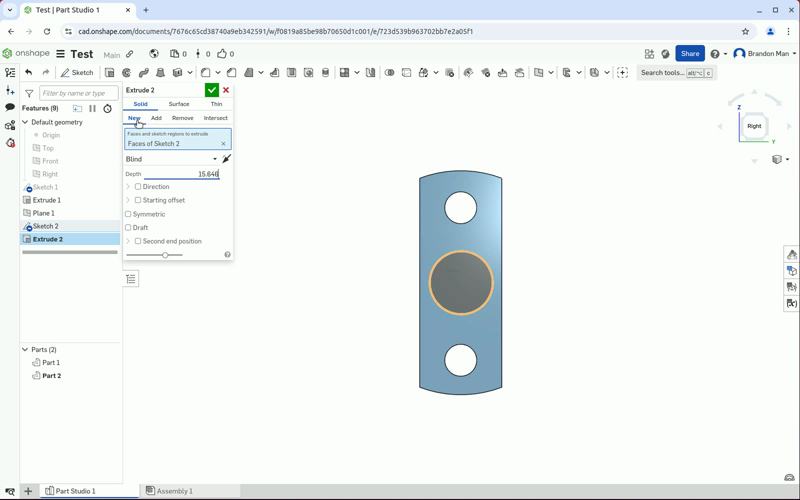
key(enter)
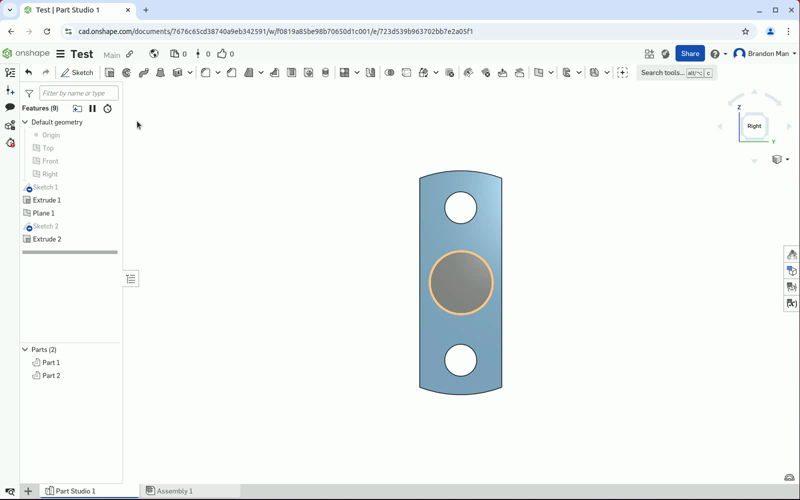
key(shift+h)
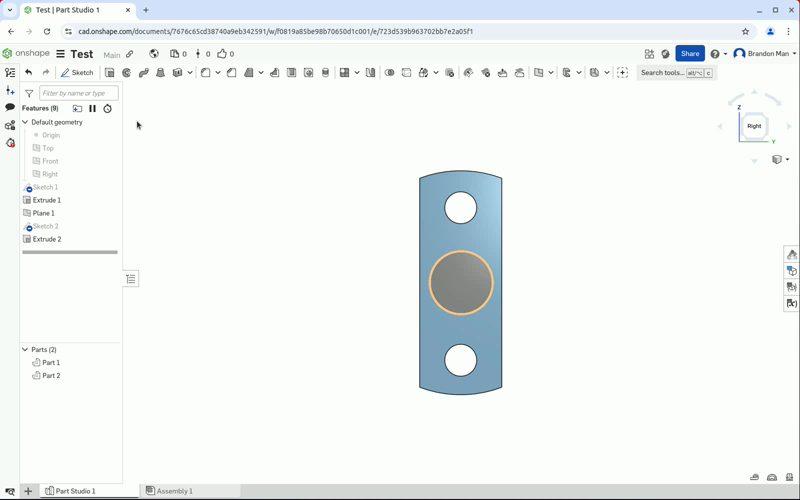
key(shift+h)
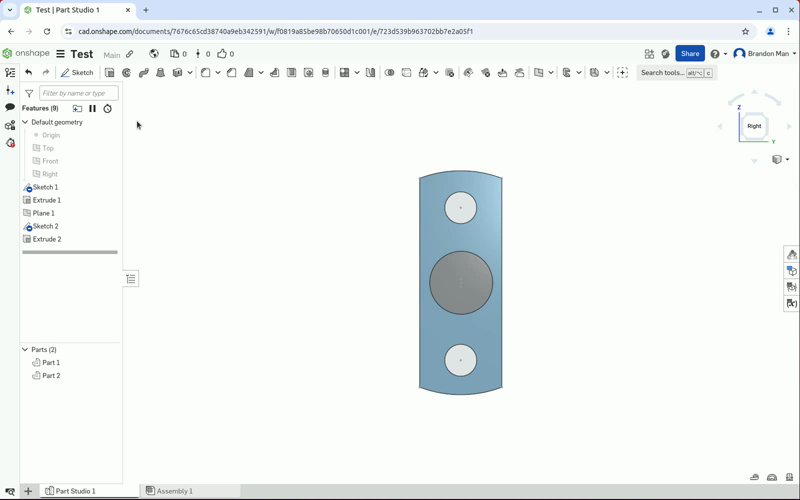
key(shift+7)
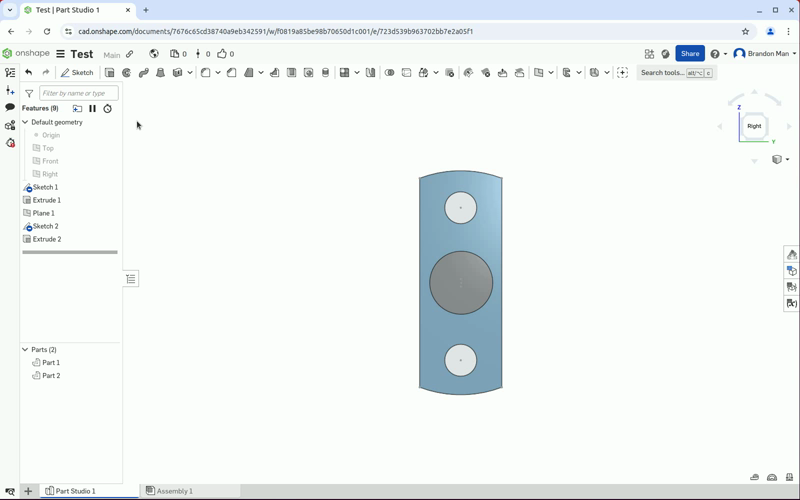
key(right, 2)
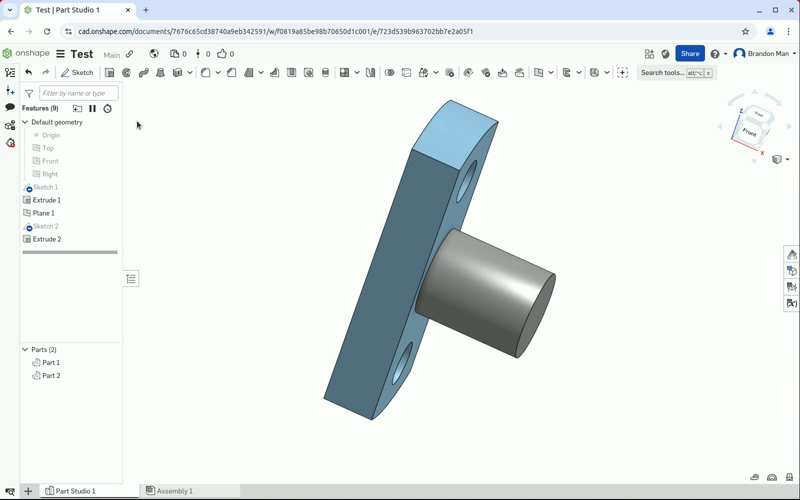
key(down, 2)
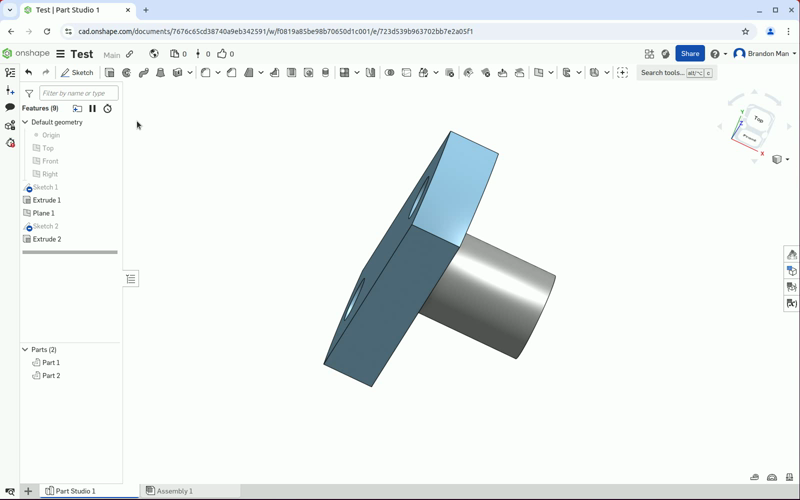
key(up, 2)
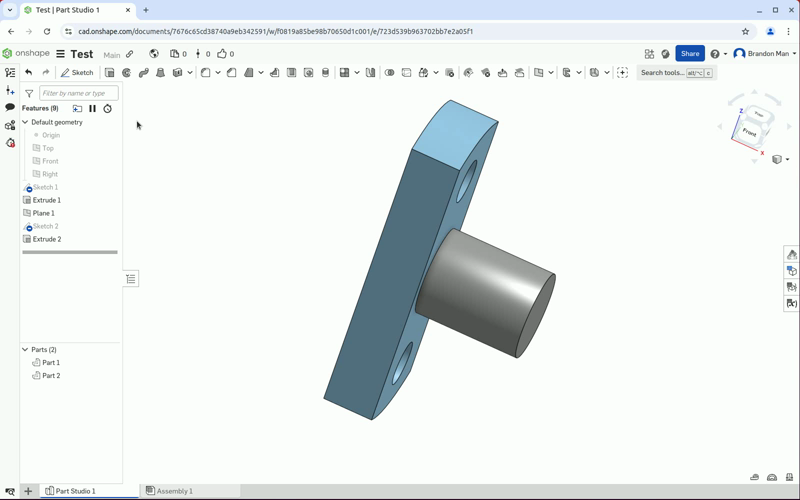
key(left, 2)
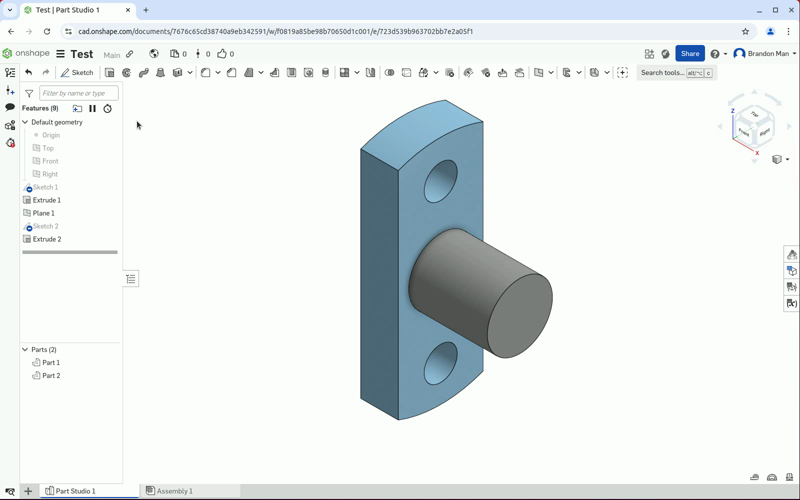
mouse_move(73, 189)
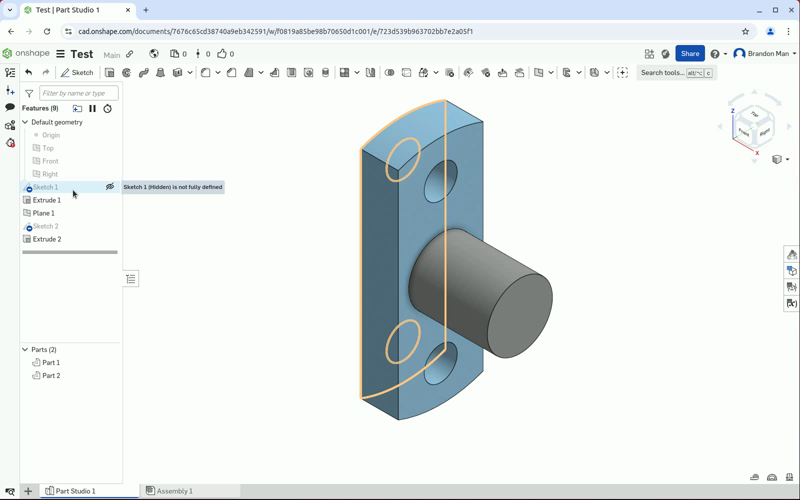
click(73, 189)